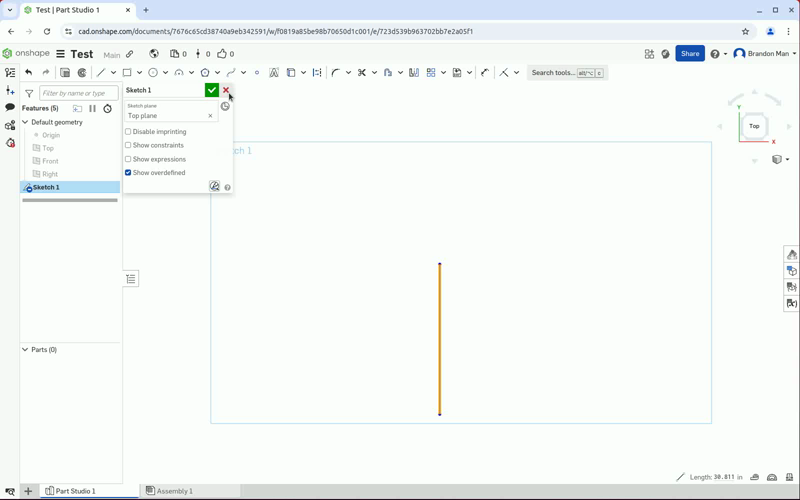
key(shift+h)
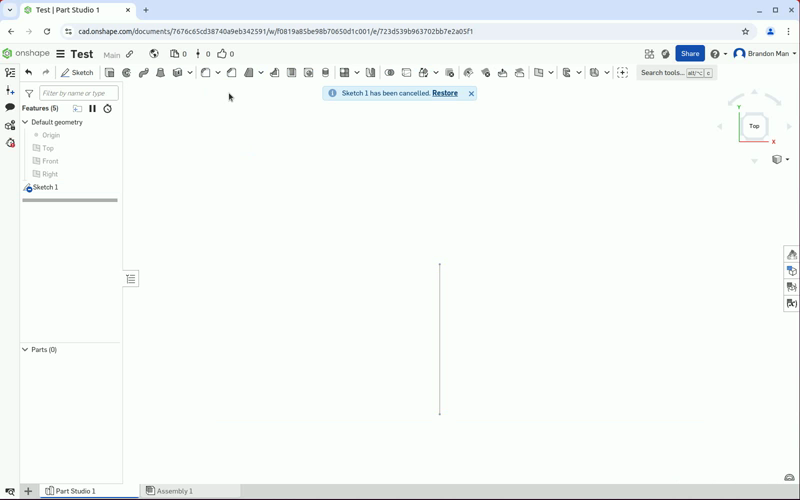
key(shift+s)
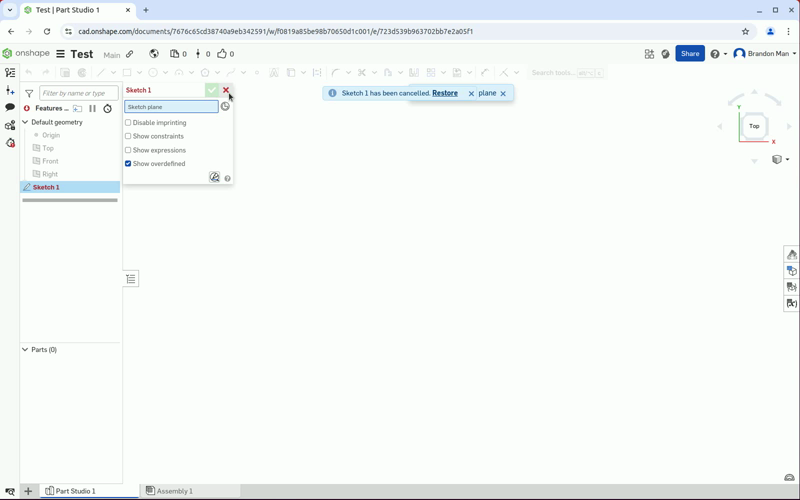
mouse_move(73, 150)
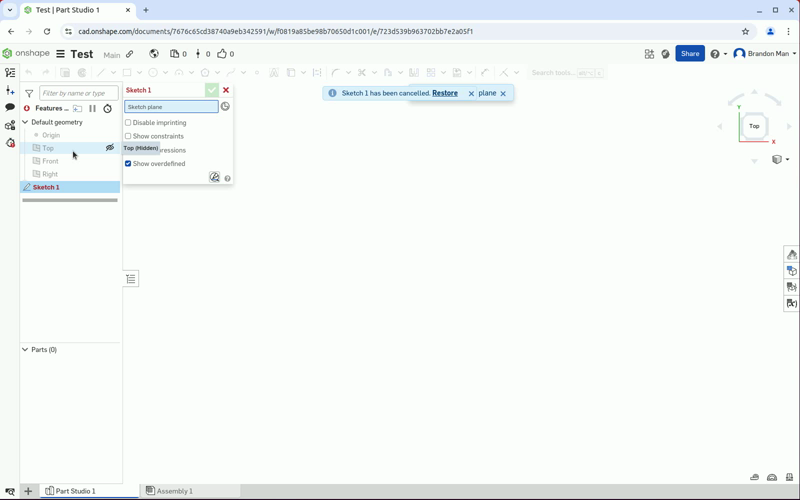
click(73, 150)
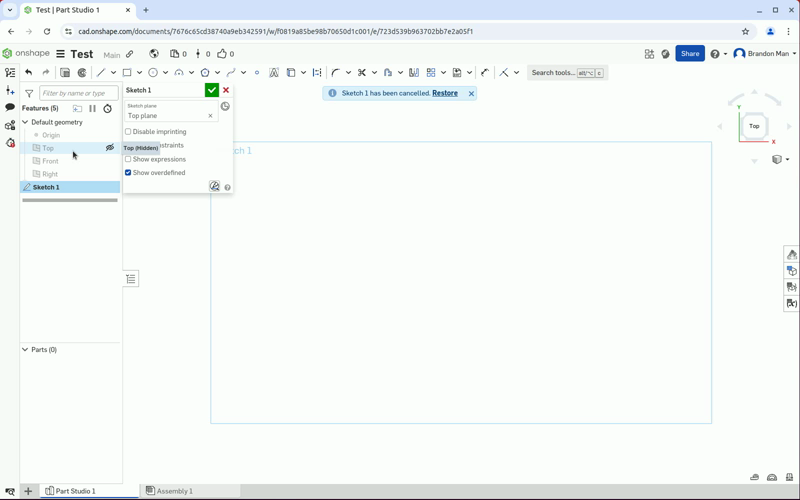
mouse_move(73, 352)
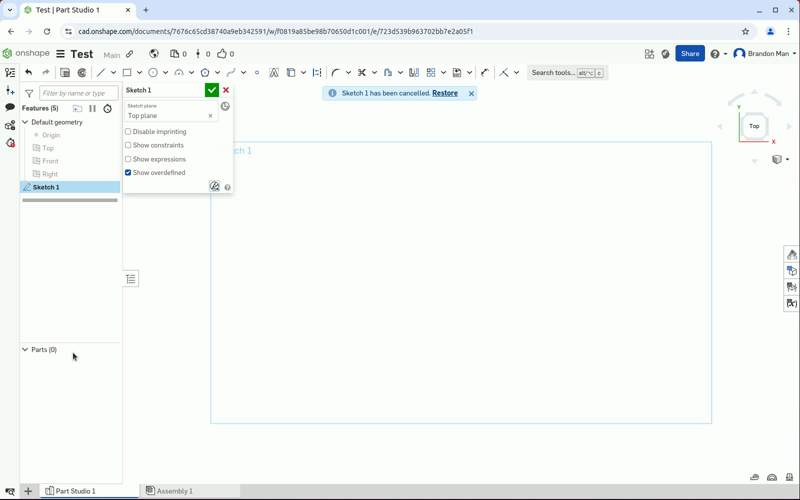
key(y)
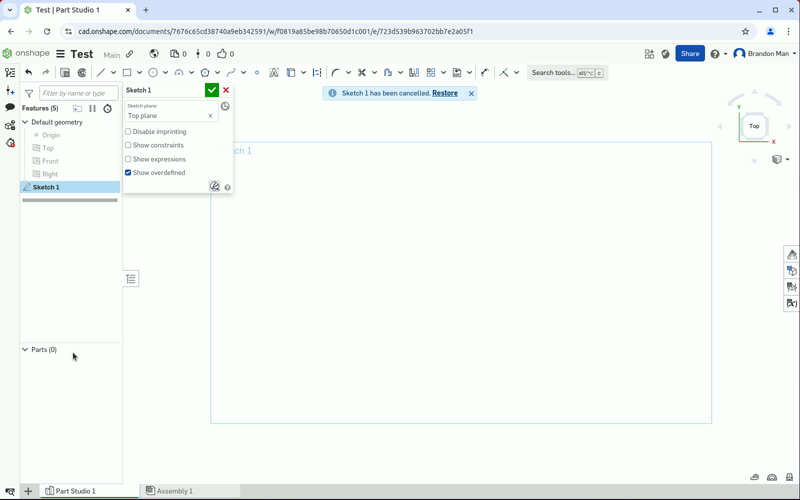
key(l)
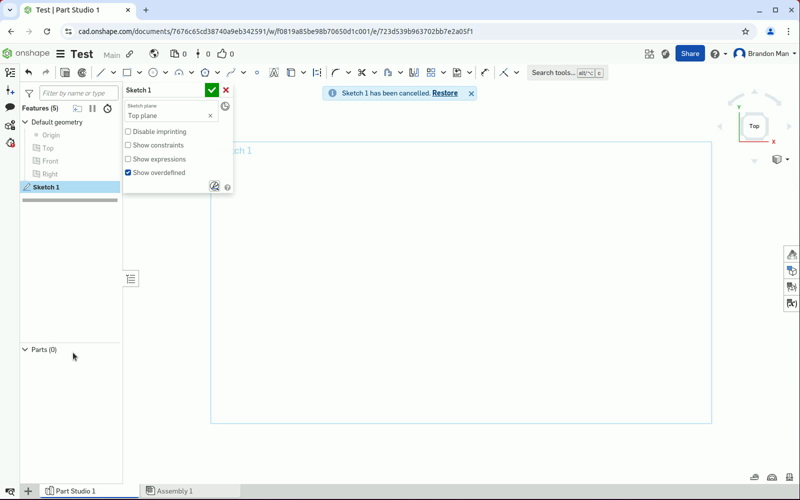
key_down(shift)
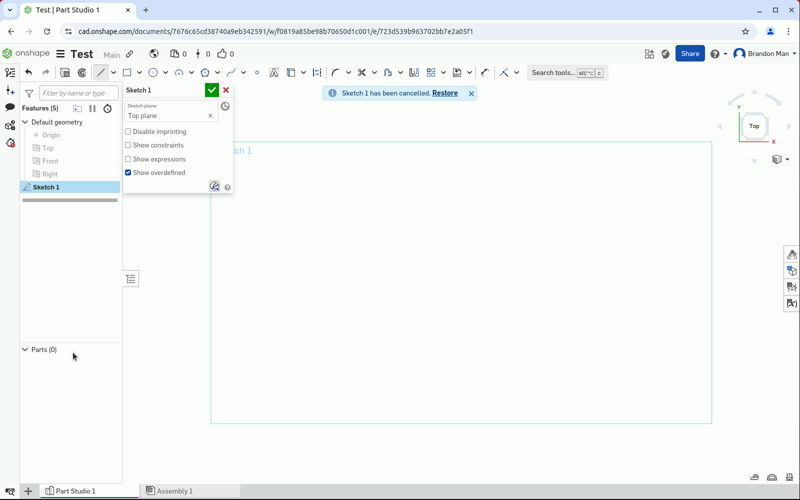
mouse_move(441, 395)
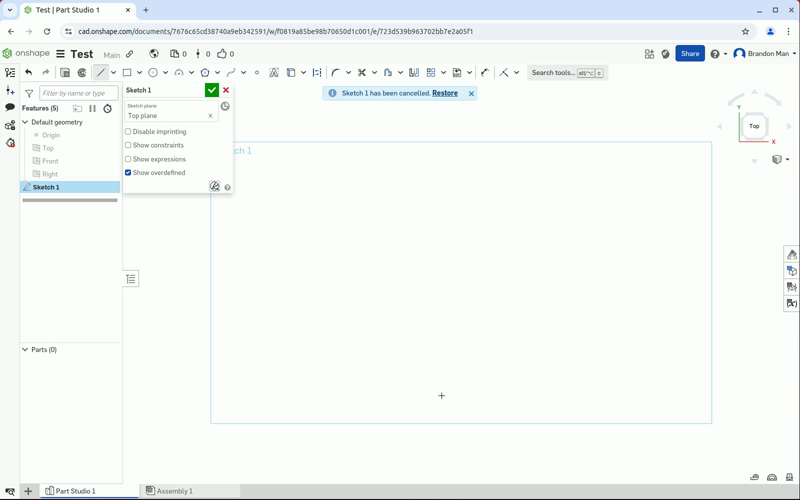
click(441, 395)
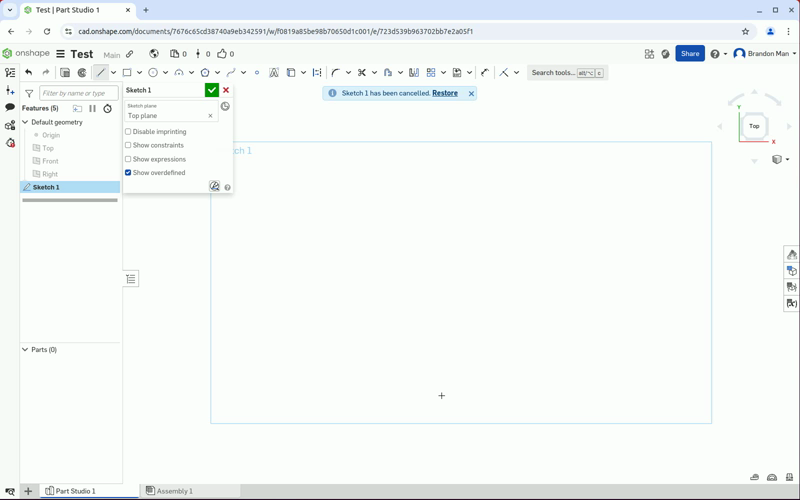
key_up(shift)
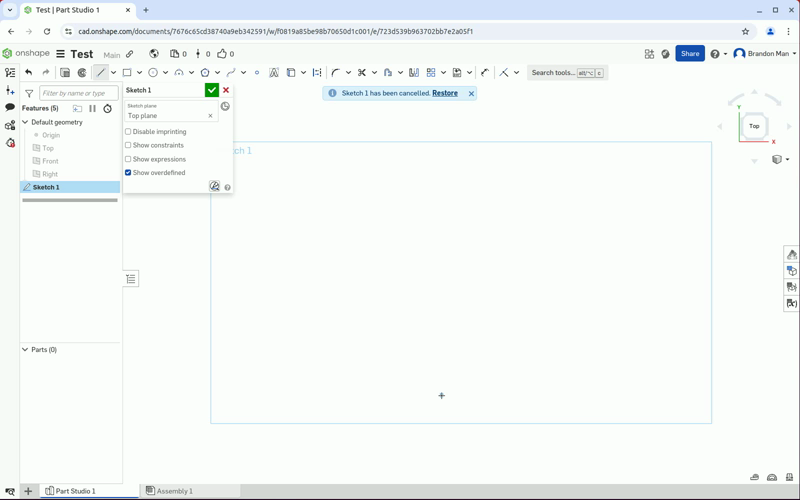
key_down(shift)
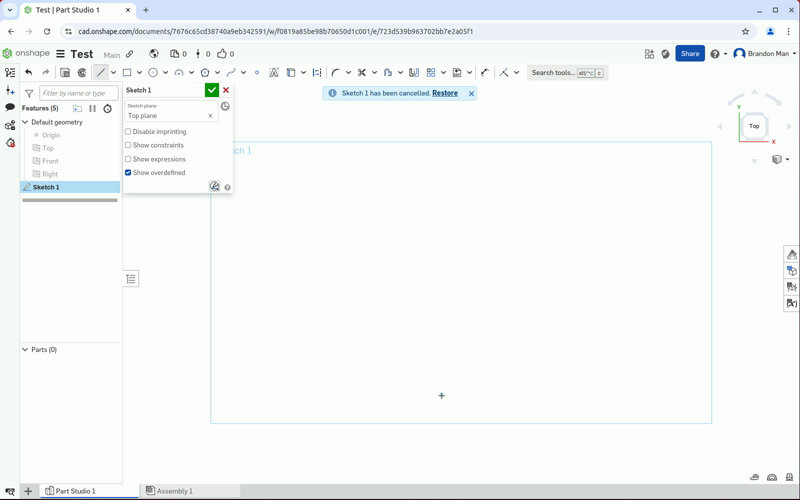
mouse_move(471, 395)
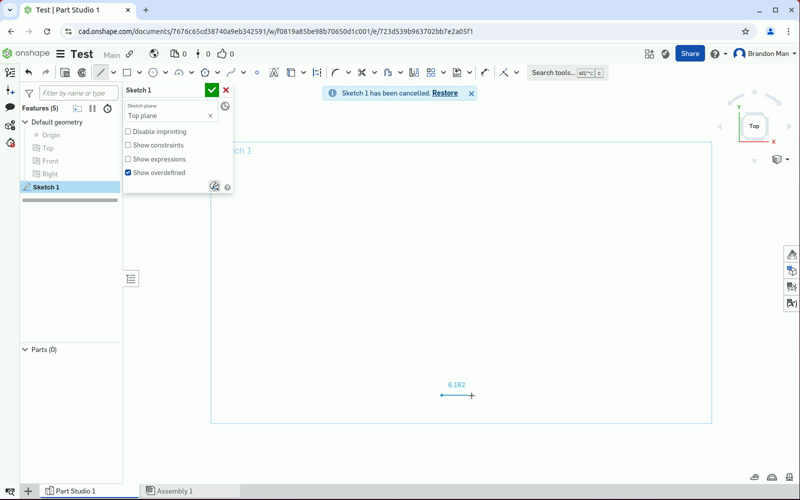
mouse_move(479, 395)
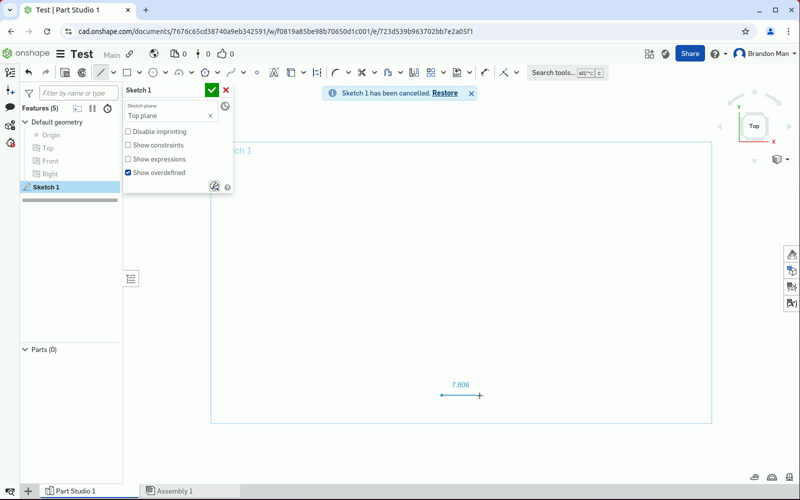
click(479, 395)
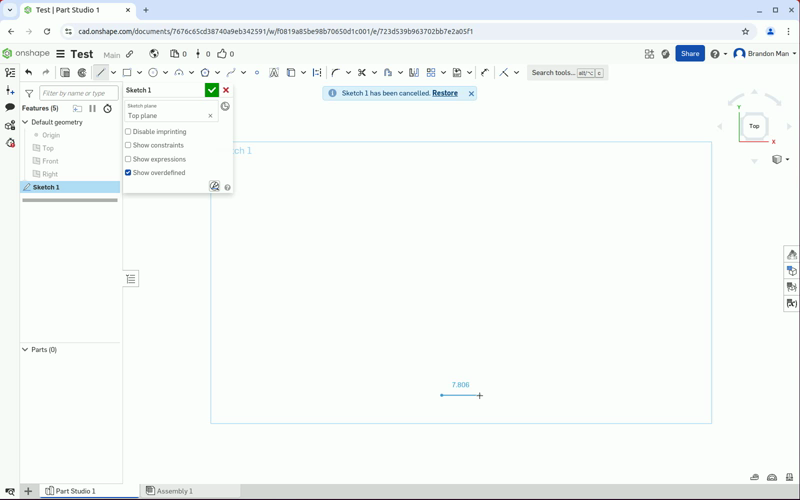
key_up(shift)
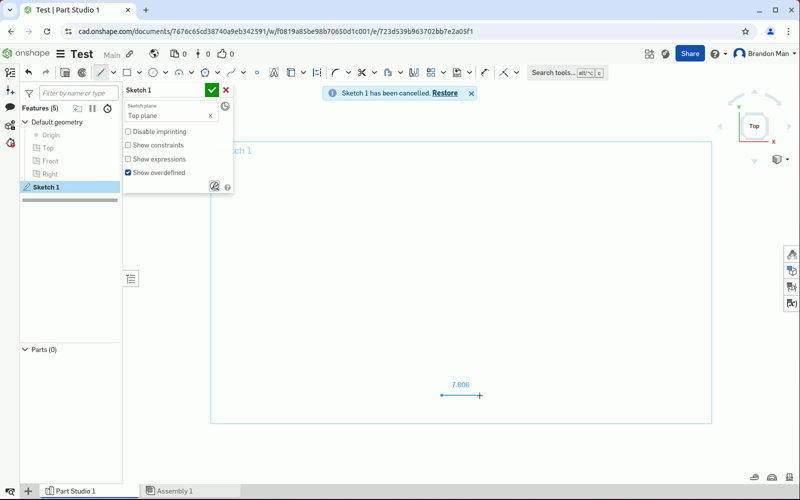
key_down(shift)
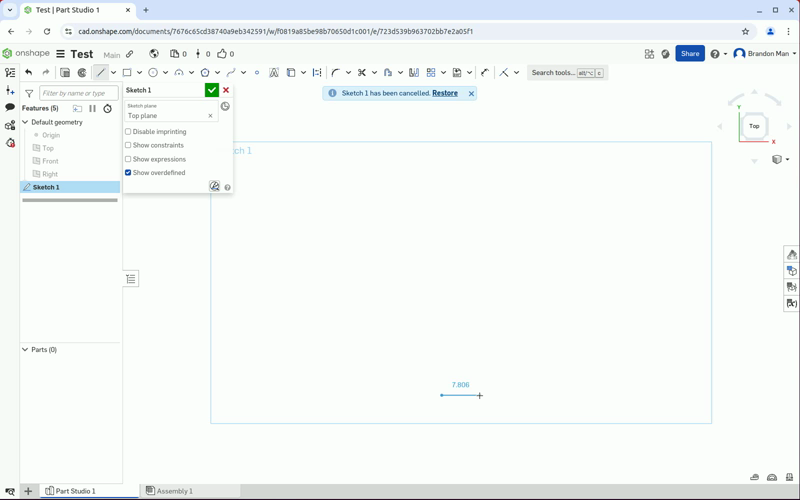
mouse_move(479, 171)
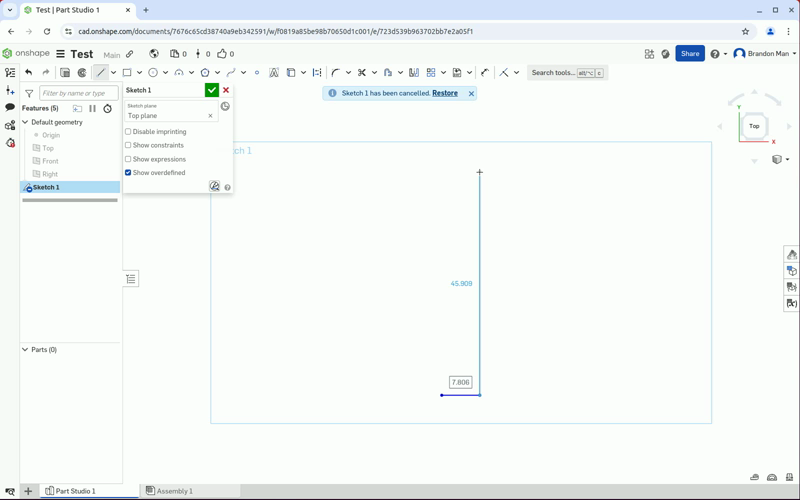
click(479, 171)
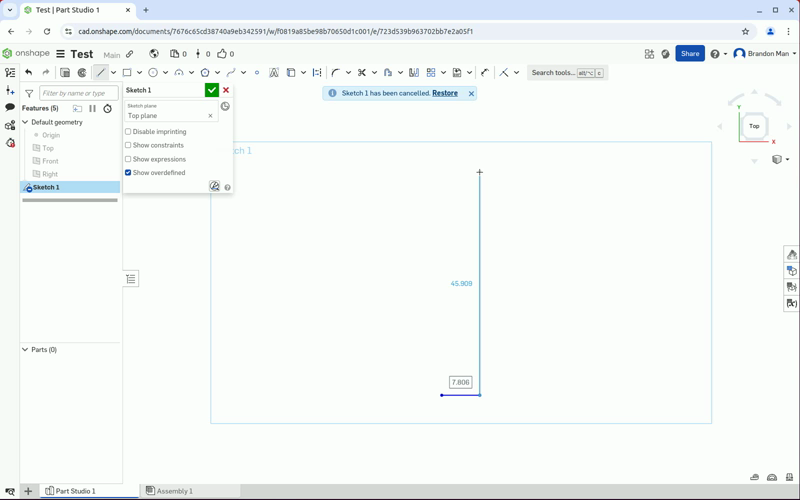
key_up(shift)
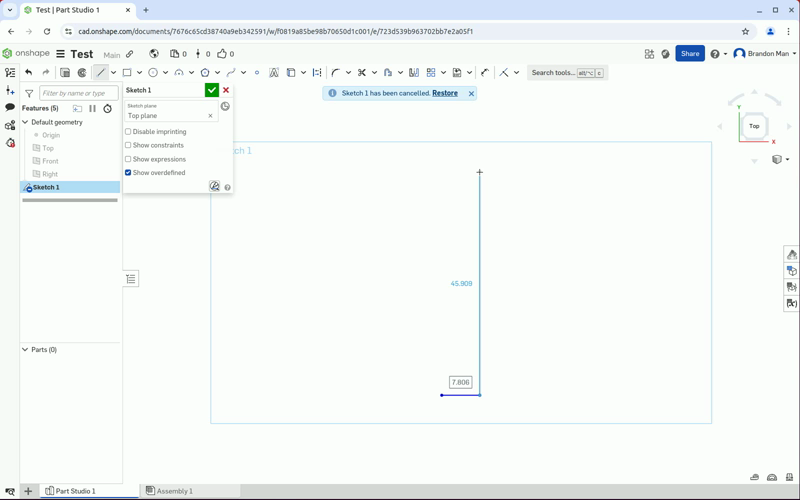
key_down(shift)
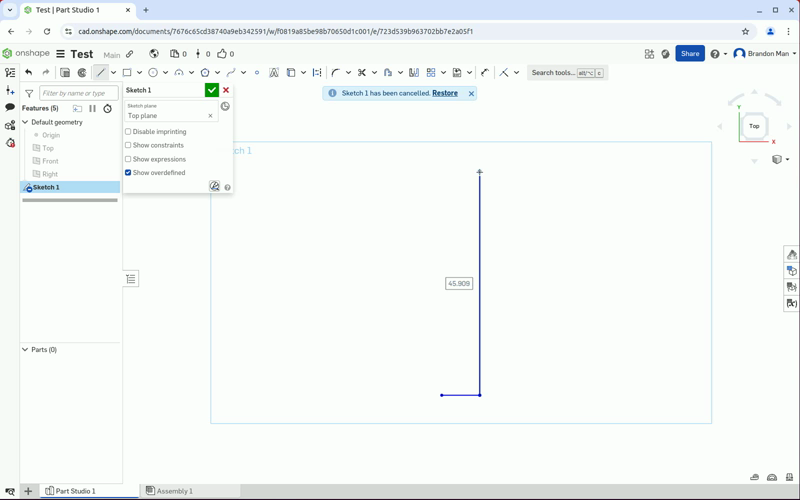
mouse_move(509, 171)
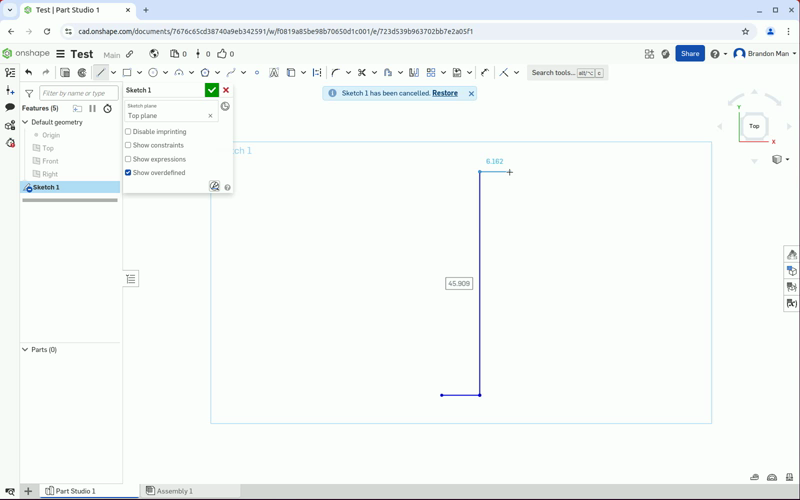
mouse_move(441, 171)
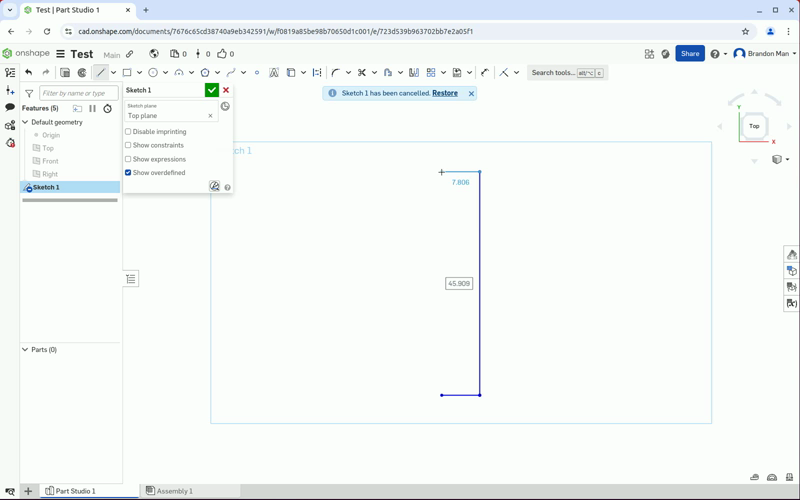
click(441, 171)
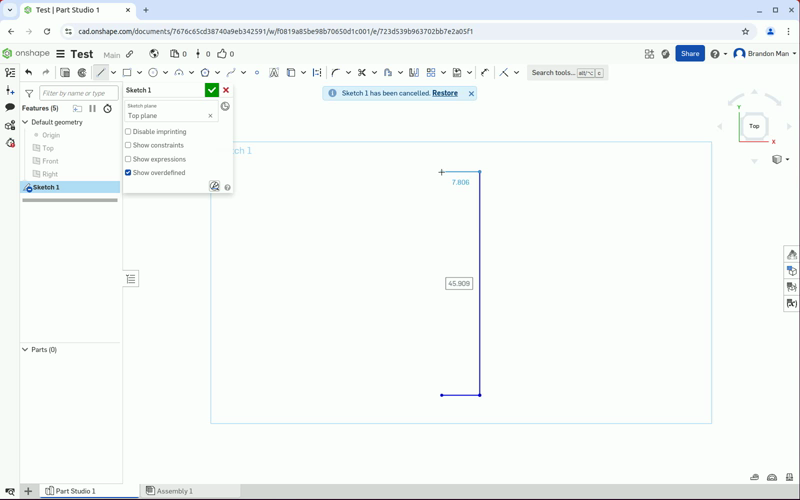
key_up(shift)
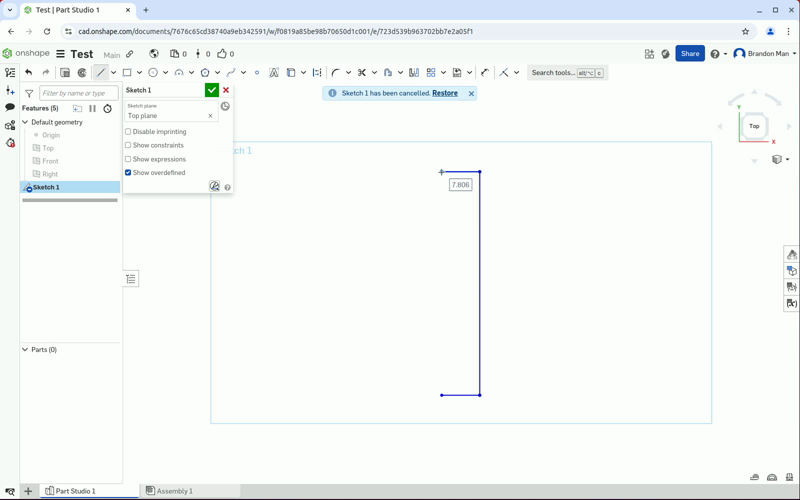
key_down(shift)
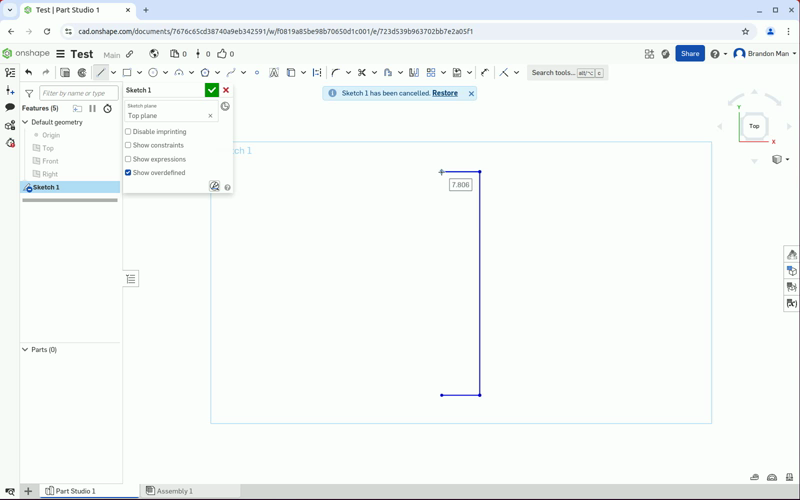
mouse_move(471, 171)
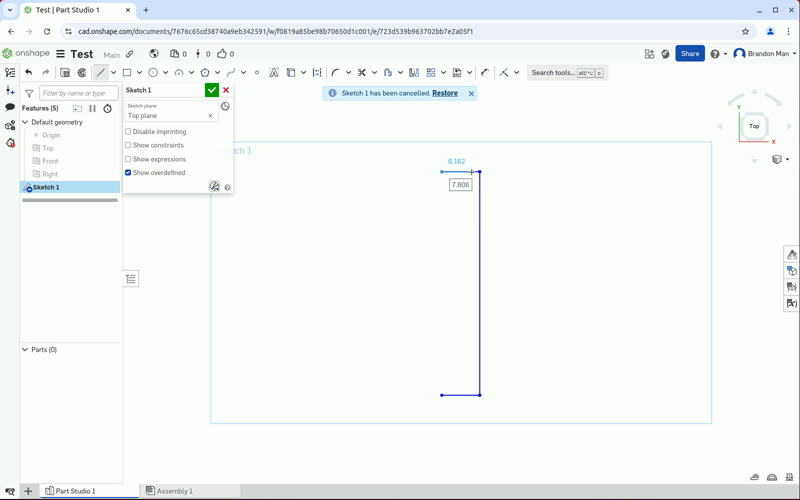
mouse_move(441, 228)
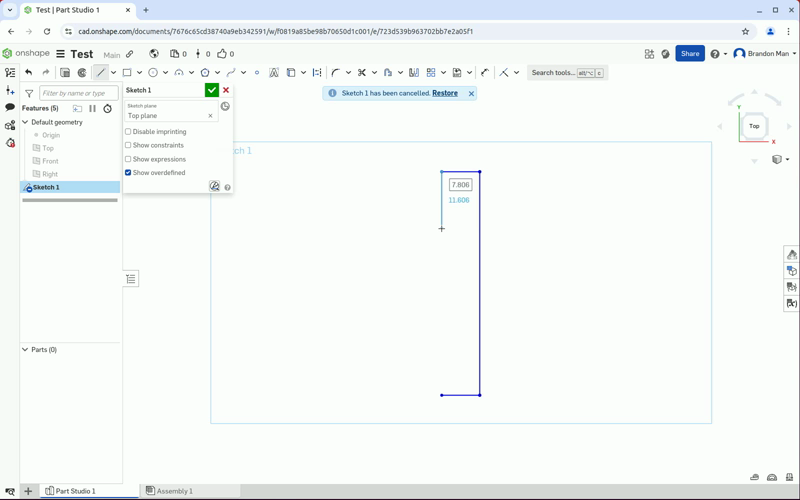
click(441, 228)
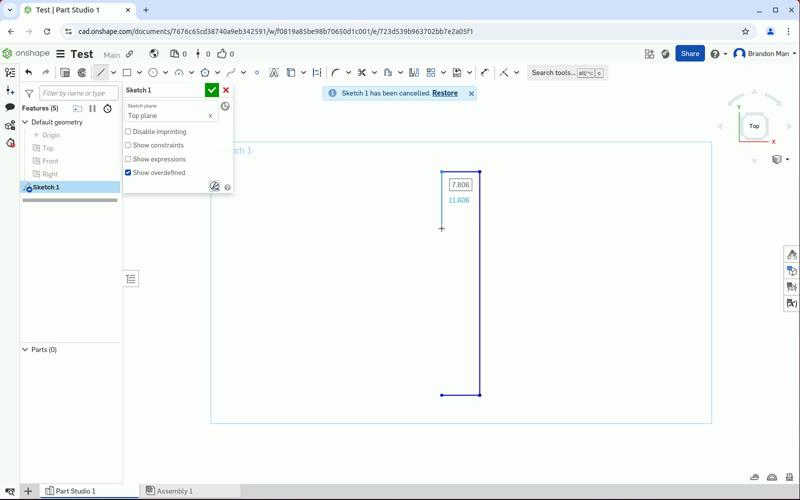
key_up(shift)
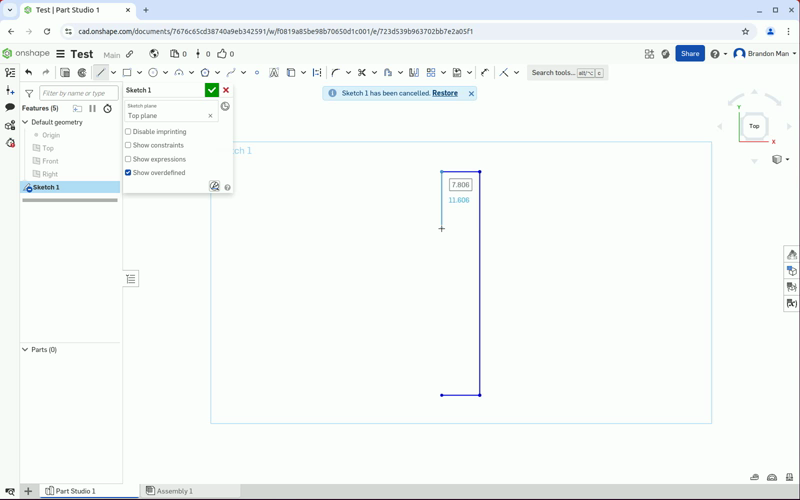
key_down(shift)
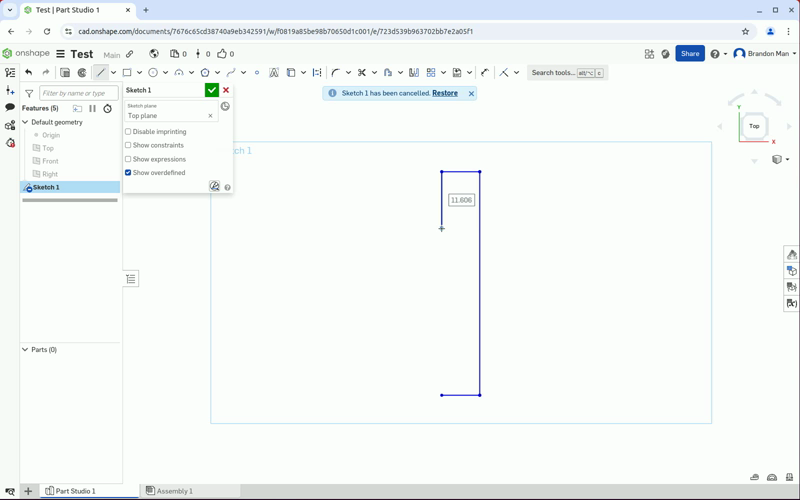
mouse_move(441, 339)
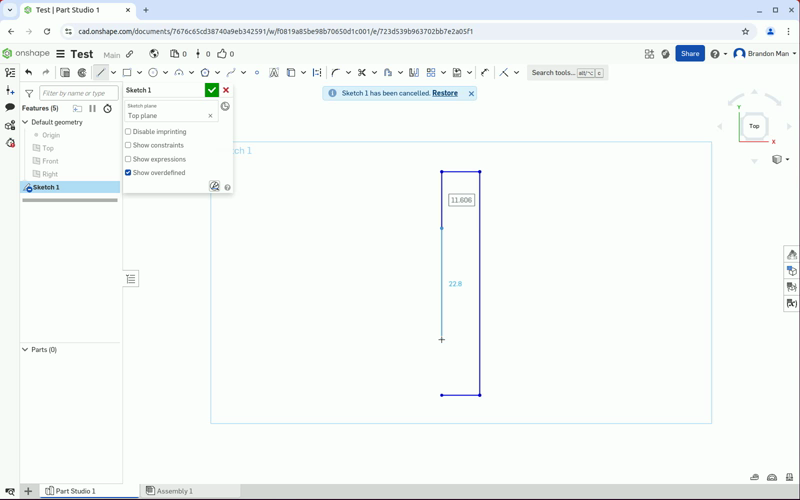
click(441, 339)
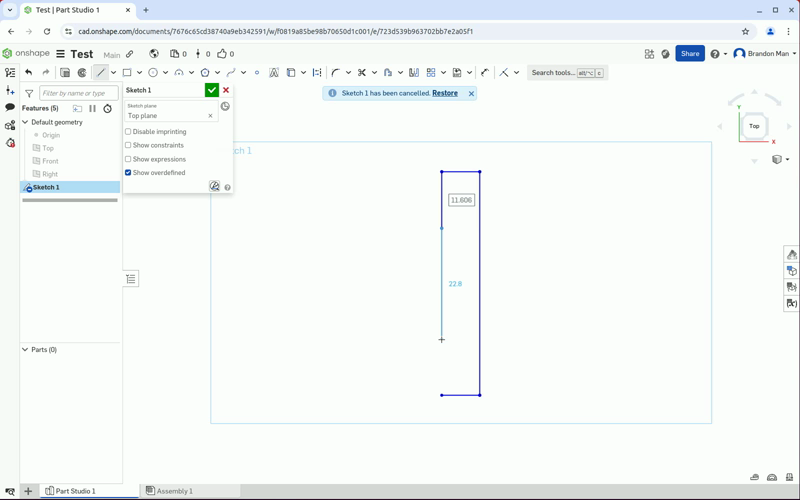
key_up(shift)
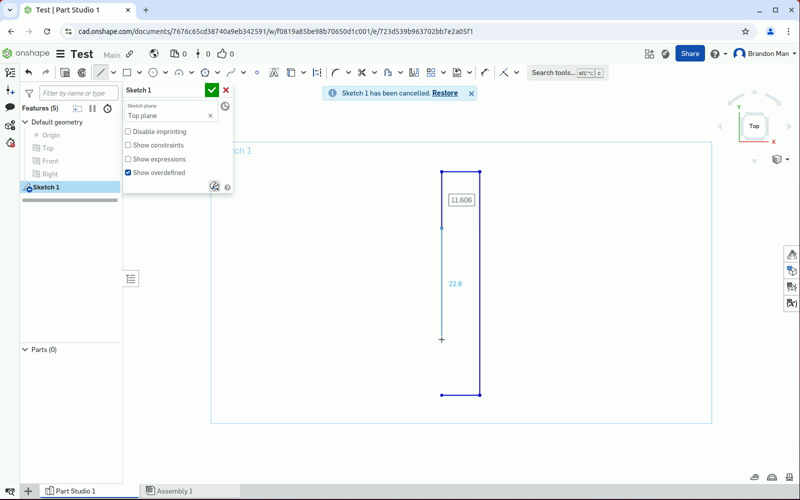
mouse_move(471, 339)
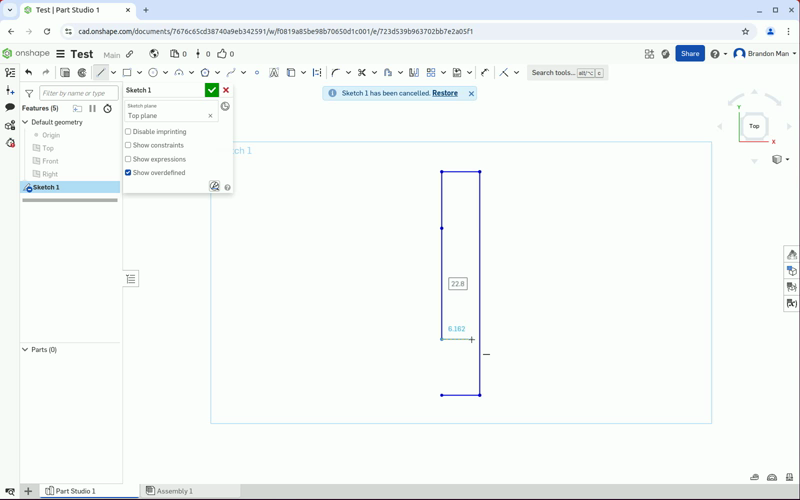
key_down(shift)
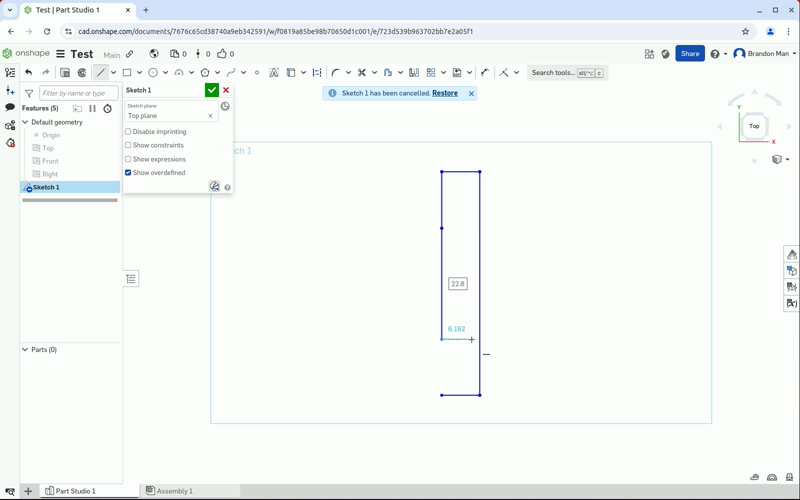
mouse_move(441, 395)
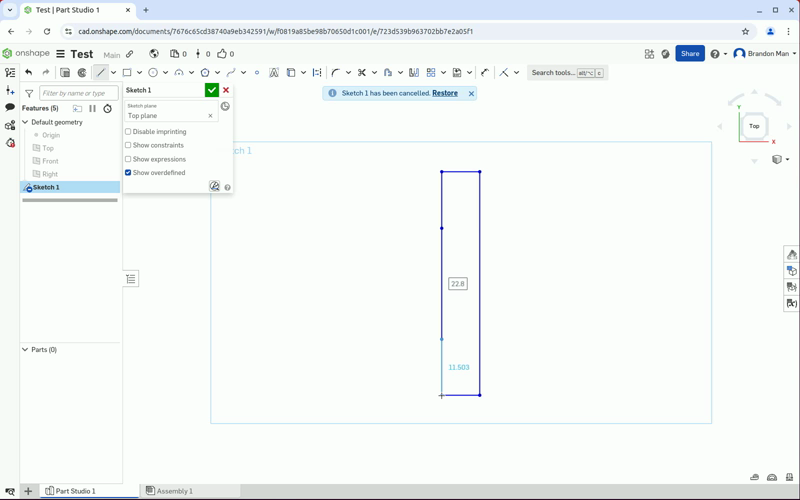
key_up(shift)
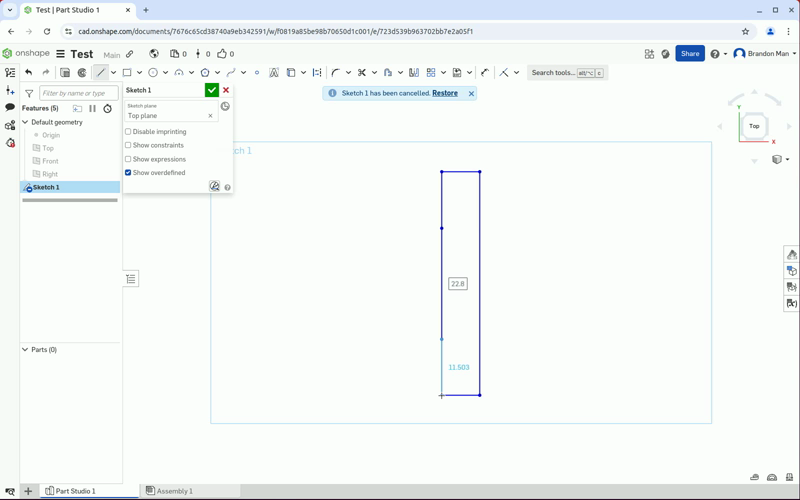
click(441, 395)
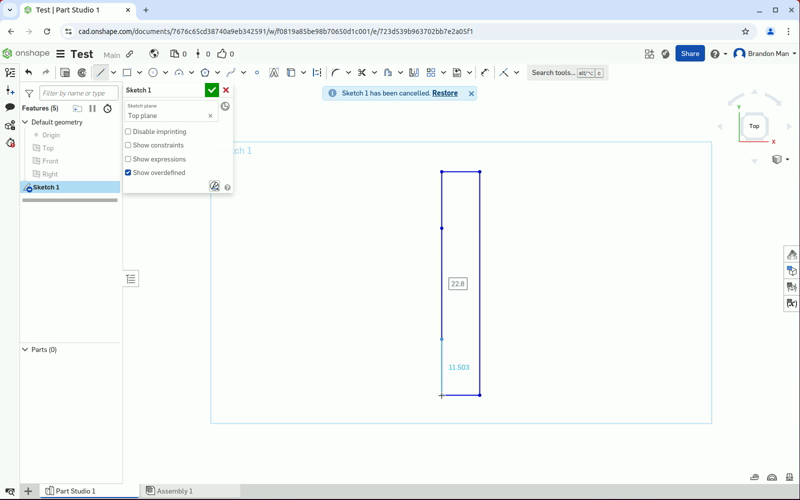
key(esc)
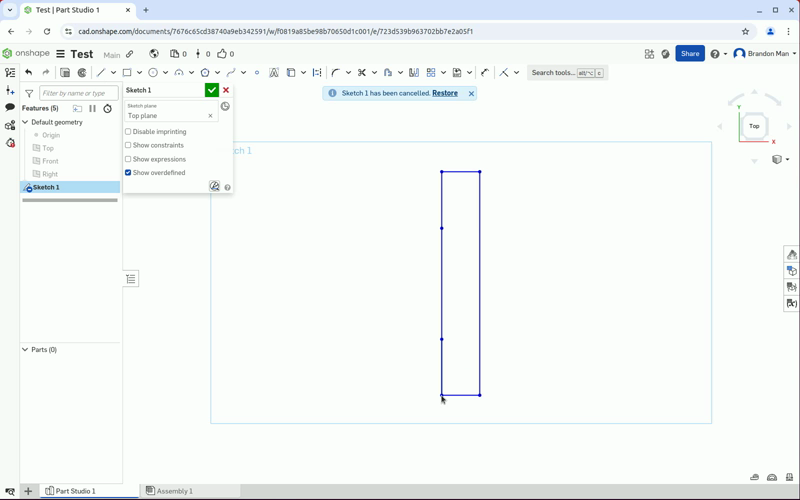
mouse_move(458, 336)
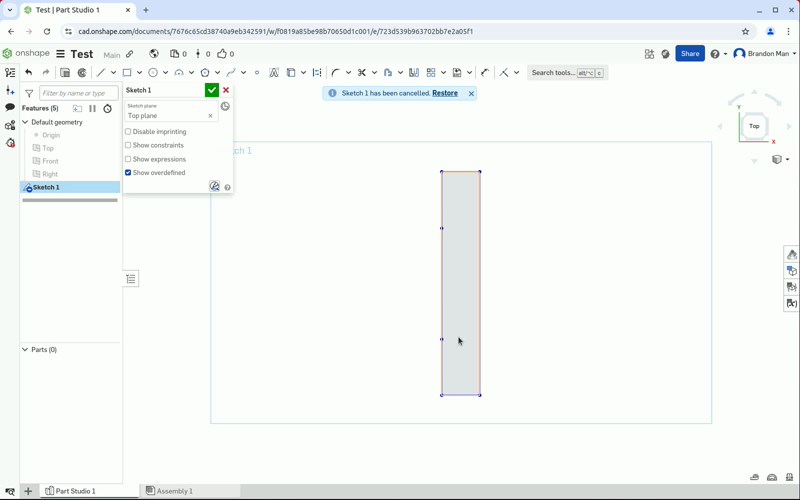
click(458, 336)
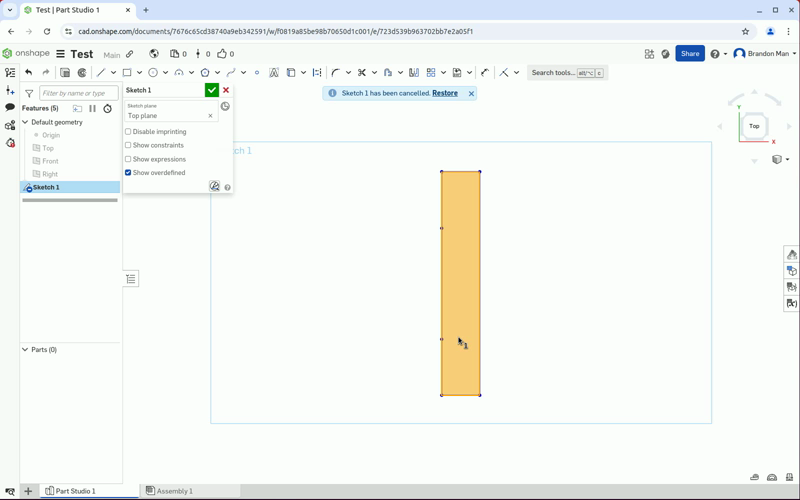
mouse_move(73, 352)
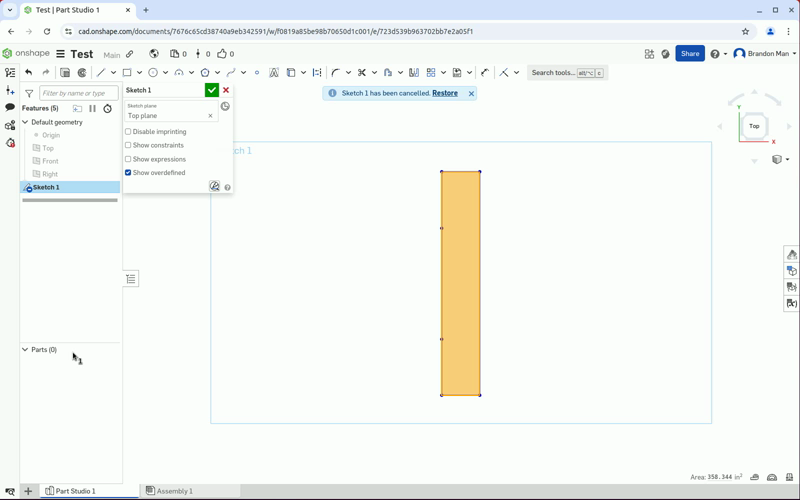
key(shift+y)
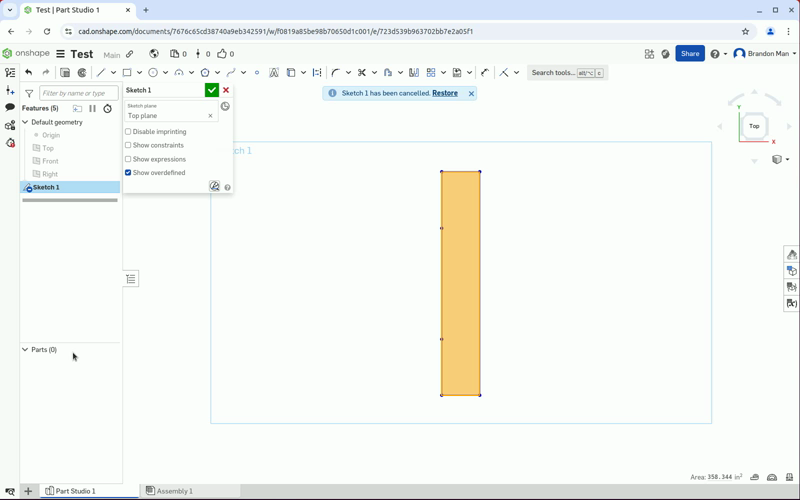
key(shift+e)
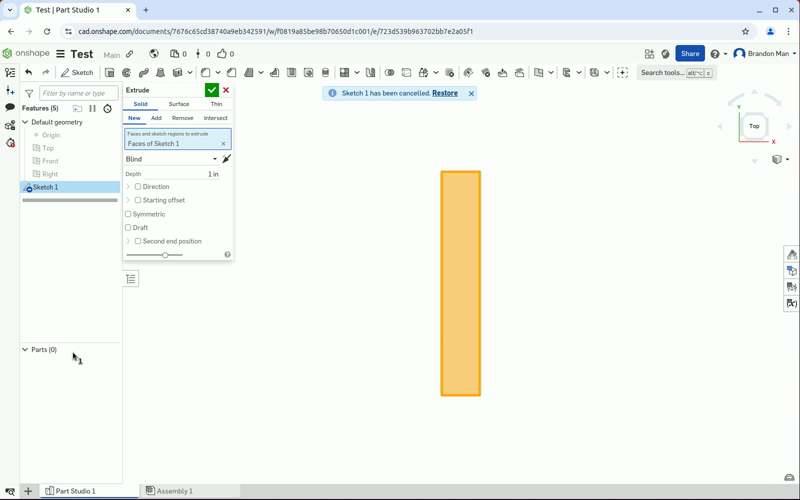
mouse_move(143, 106)
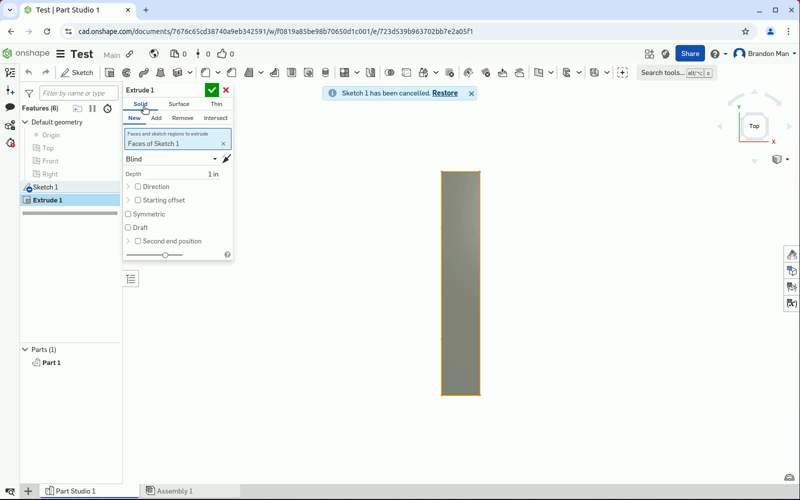
click(143, 106)
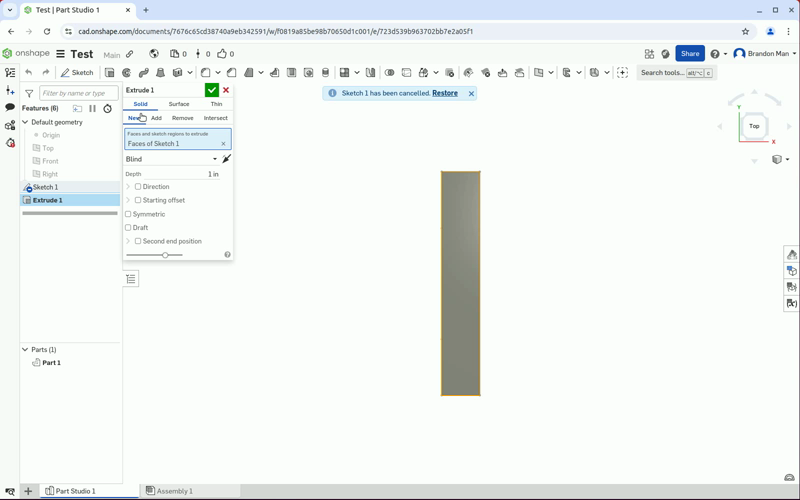
mouse_move(137, 120)
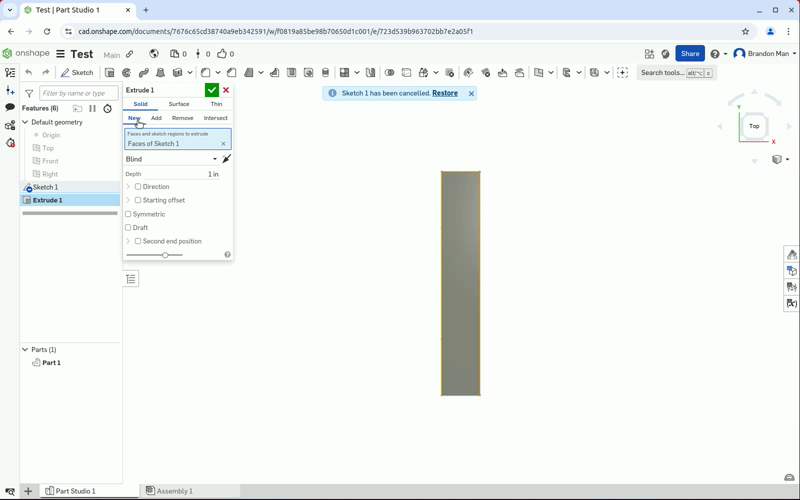
click(137, 120)
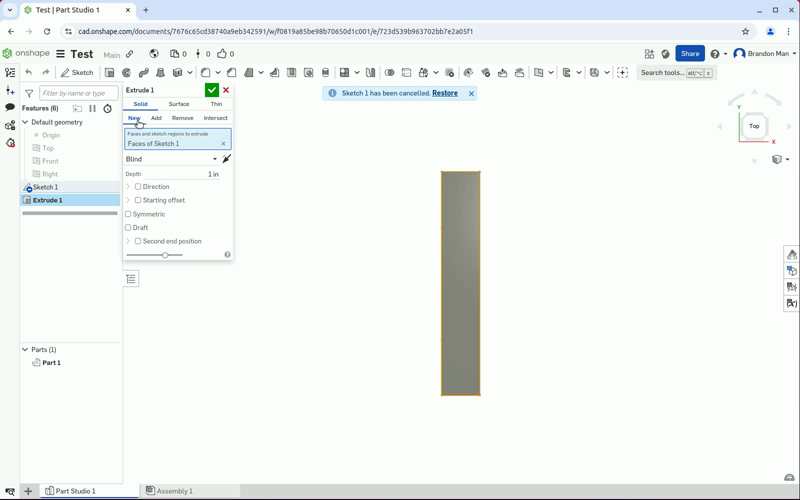
key(tab, 4)
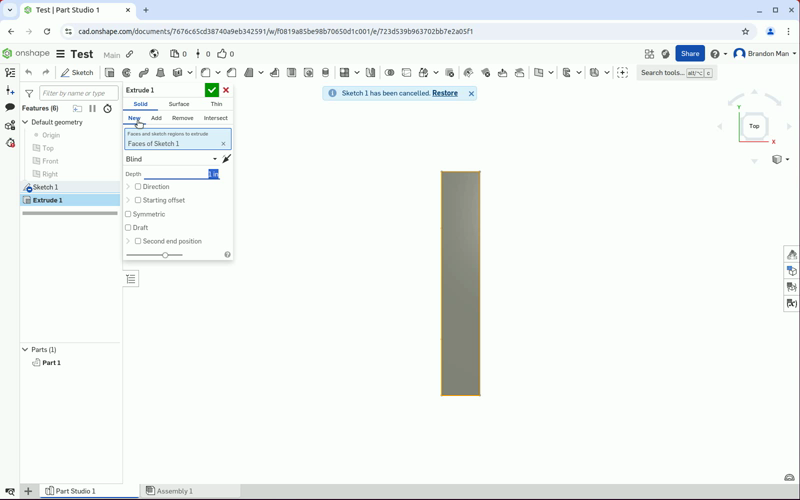
text(7.703)
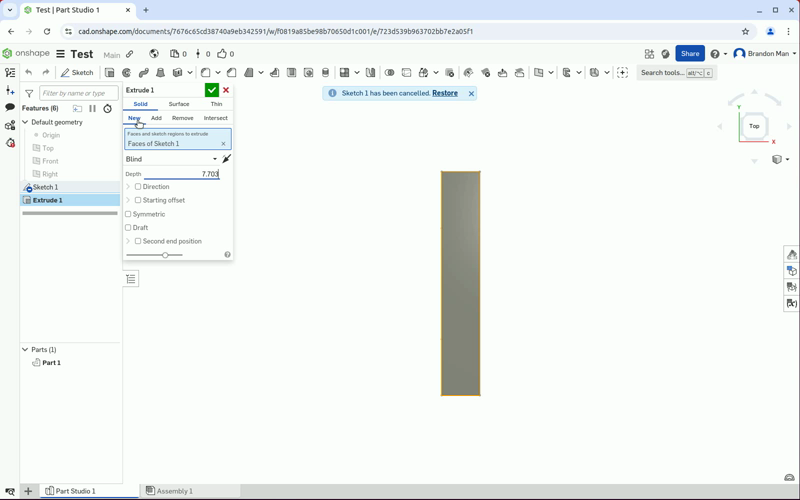
key(enter)
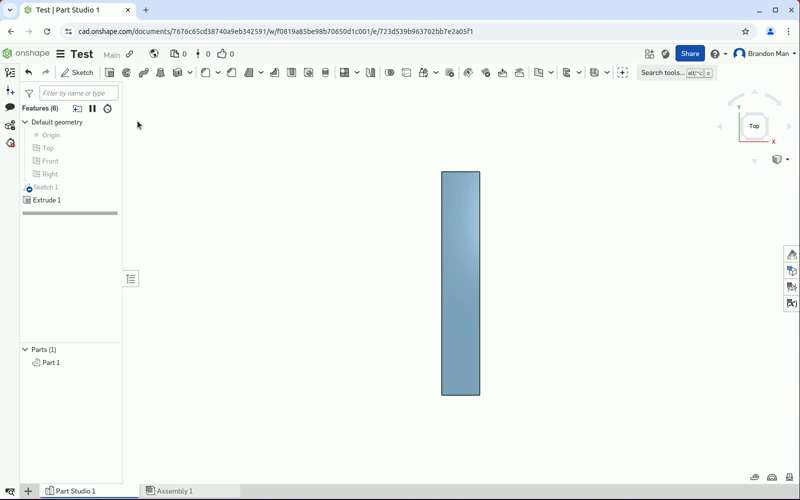
key(shift+h)
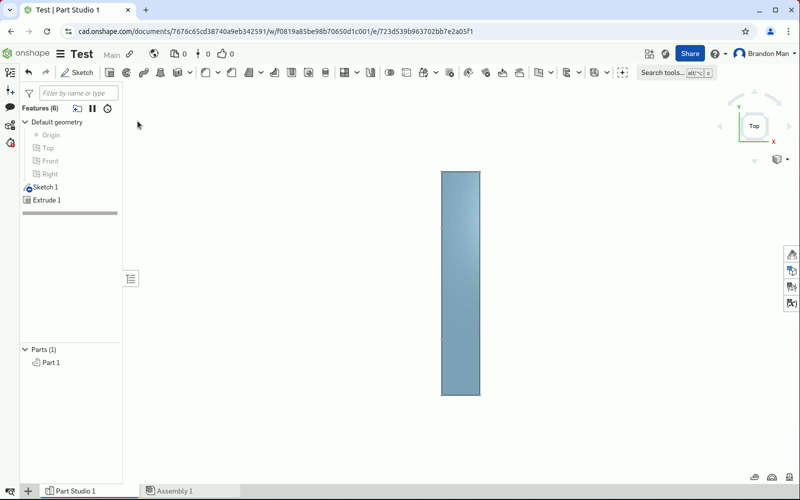
key(shift+h)
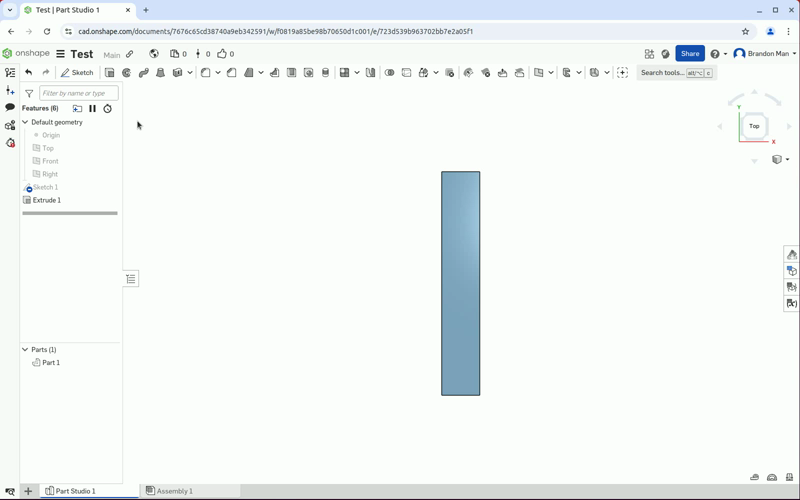
mouse_move(73, 189)
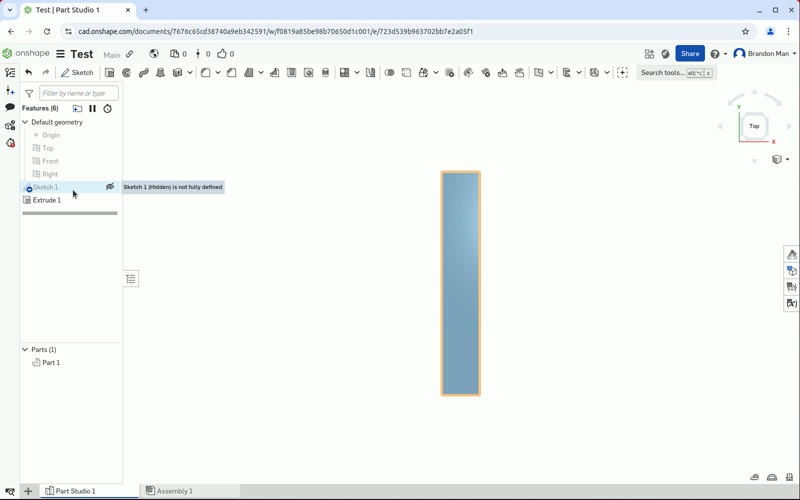
click(73, 189)
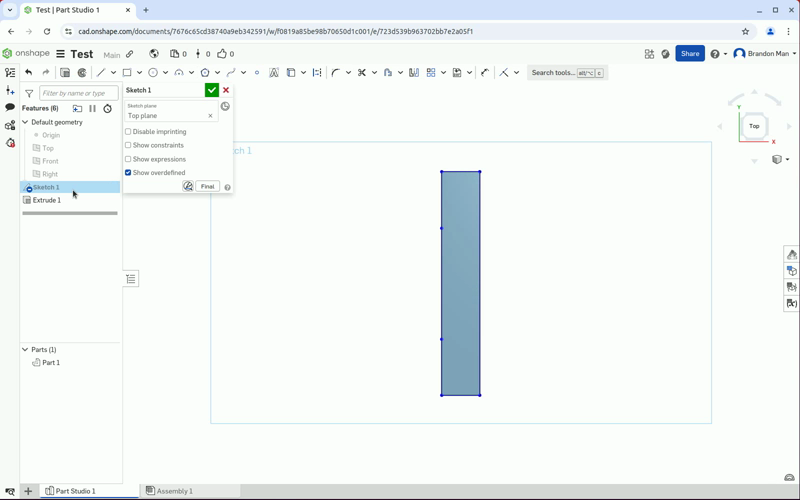
mouse_move(229, 92)
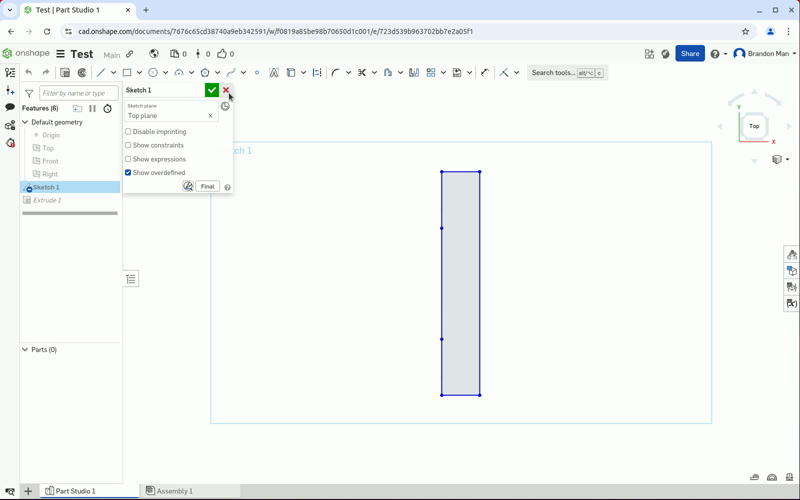
click(229, 92)
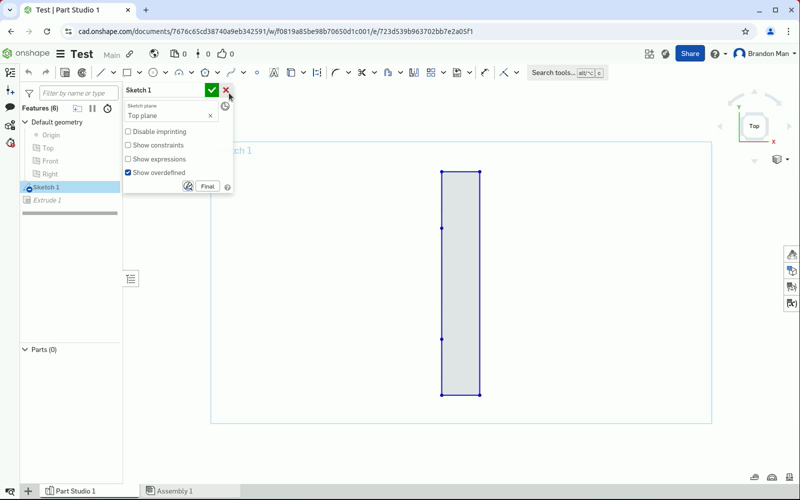
key(shift+s)
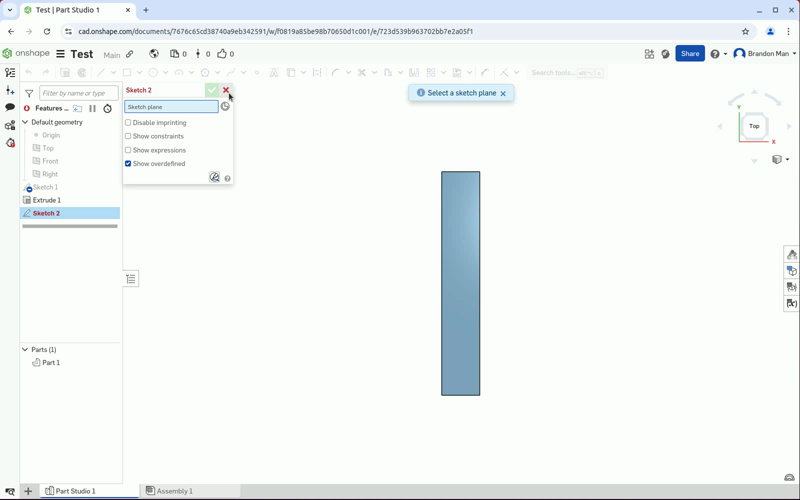
mouse_move(73, 150)
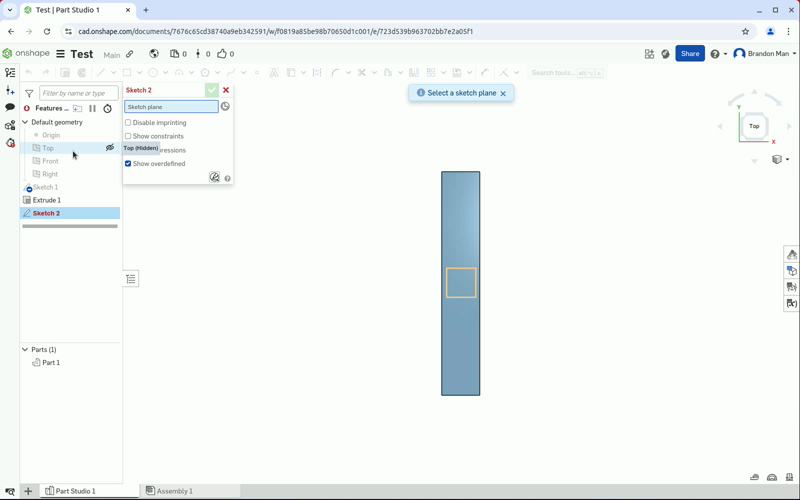
click(73, 150)
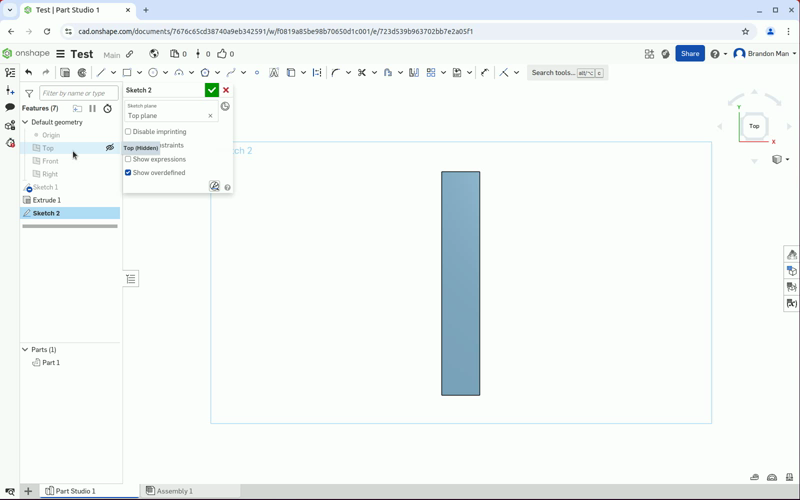
mouse_move(73, 352)
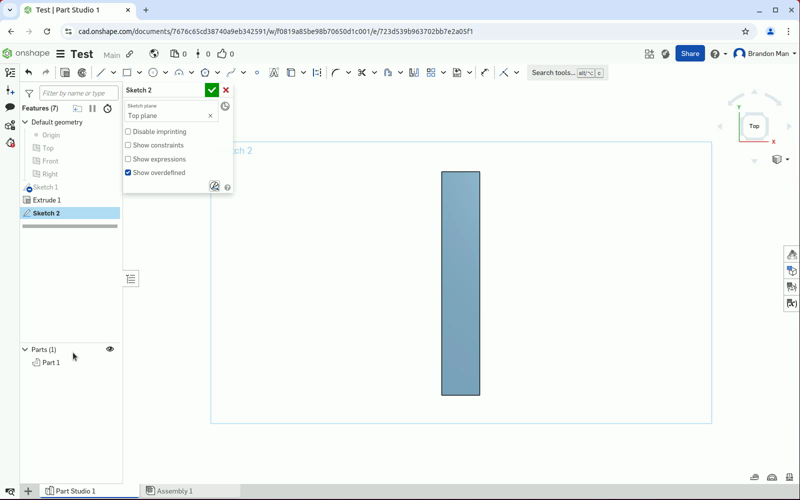
key(y)
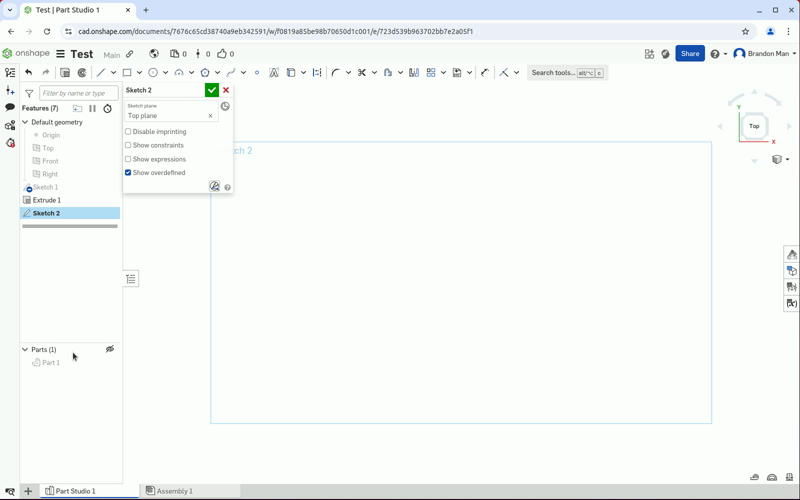
key(l)
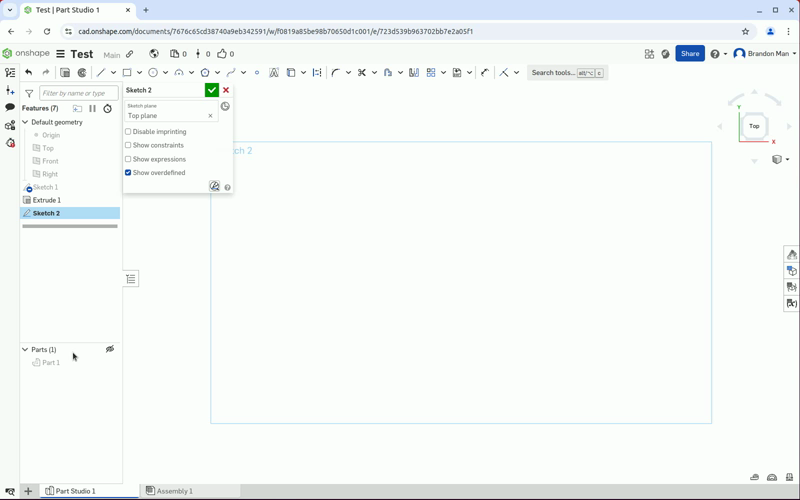
key_down(shift)
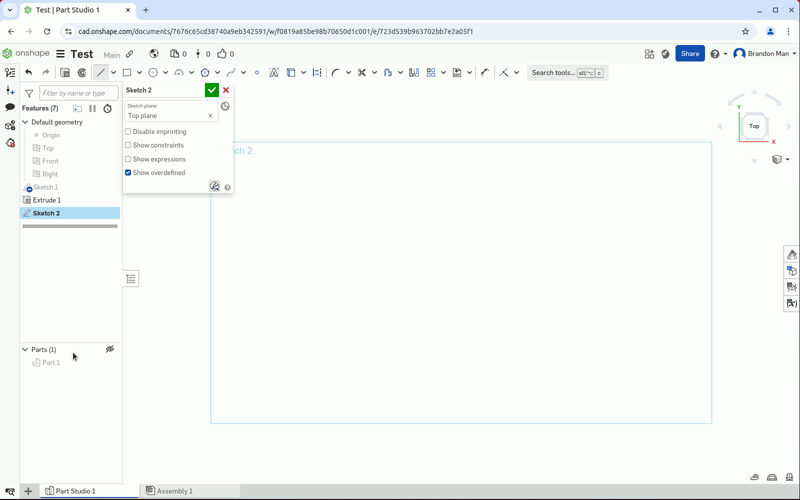
mouse_move(389, 339)
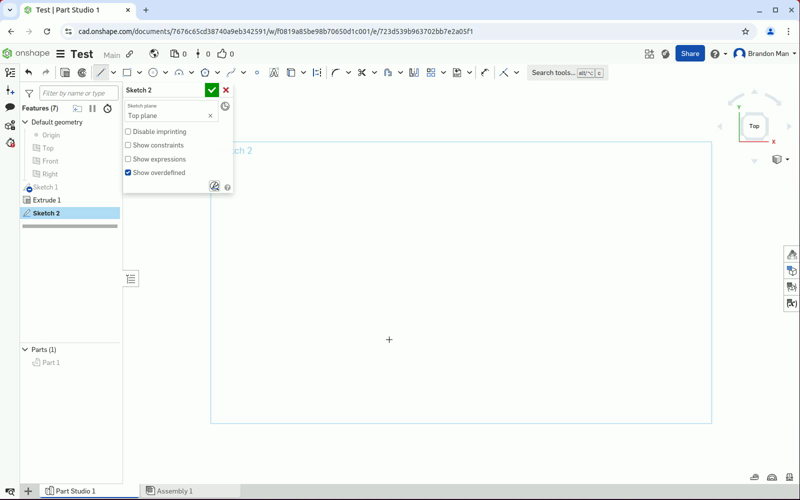
click(389, 339)
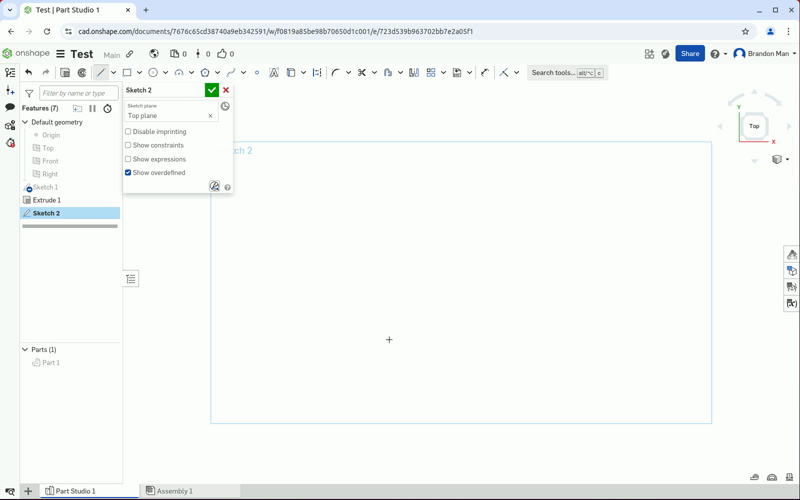
key_up(shift)
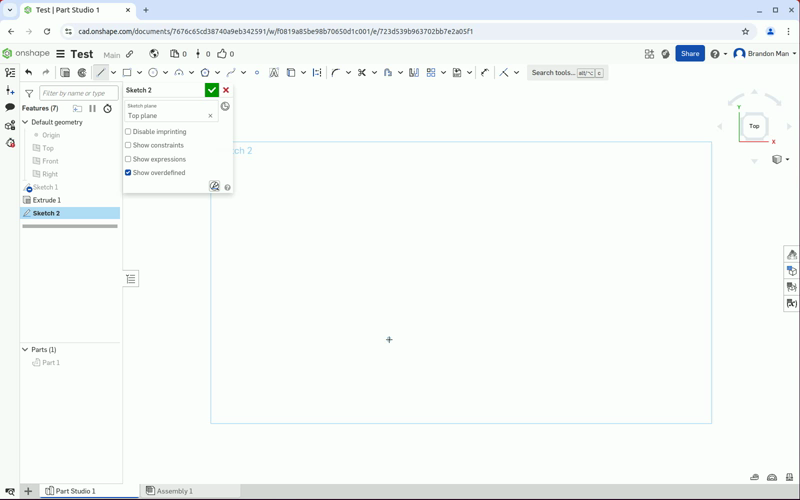
key_down(shift)
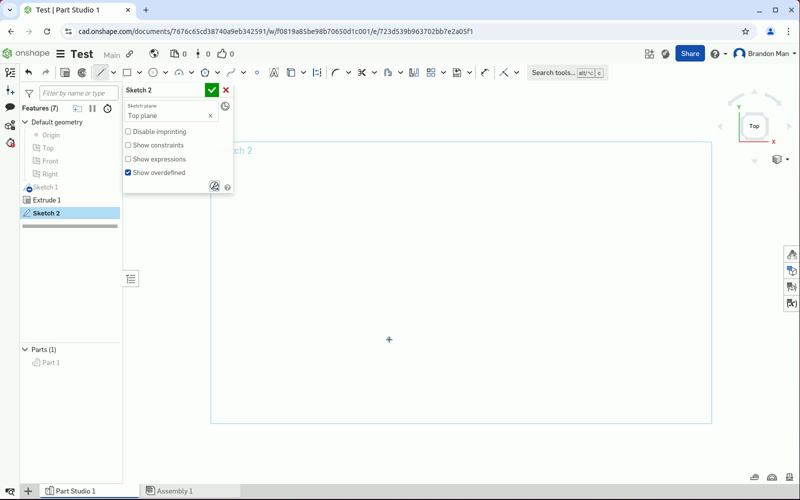
mouse_move(419, 339)
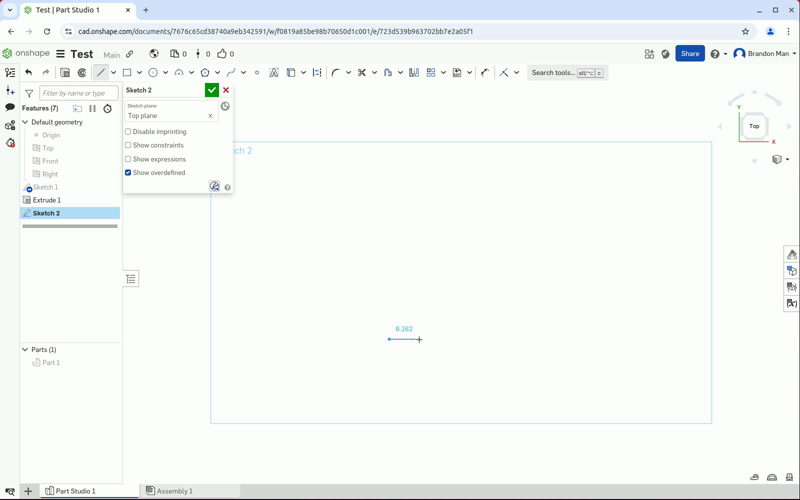
mouse_move(441, 339)
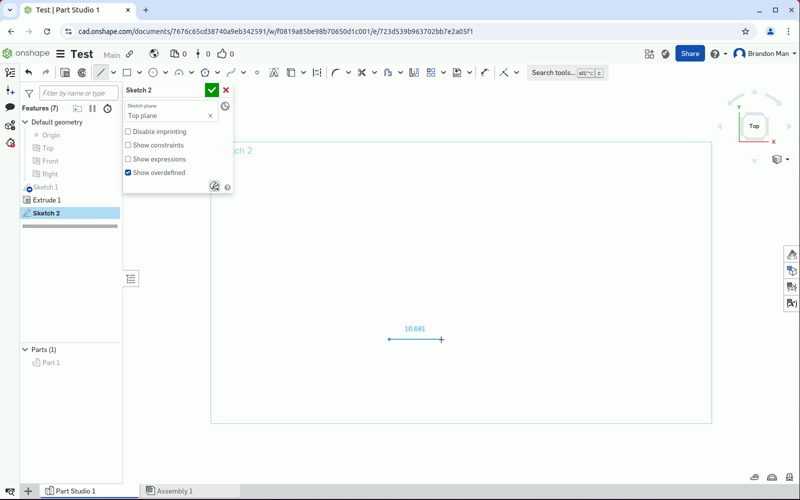
click(441, 339)
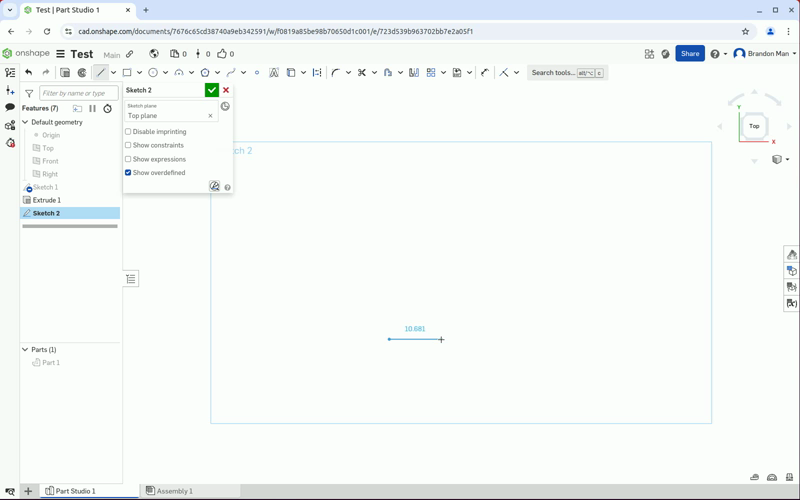
key_up(shift)
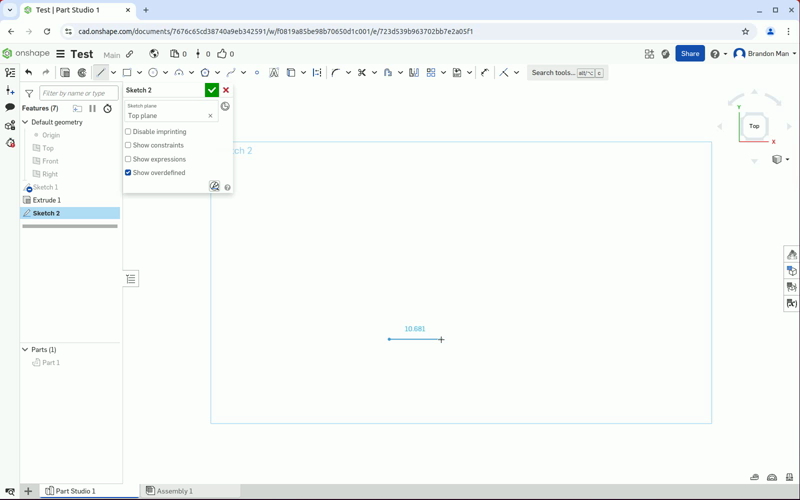
key_down(shift)
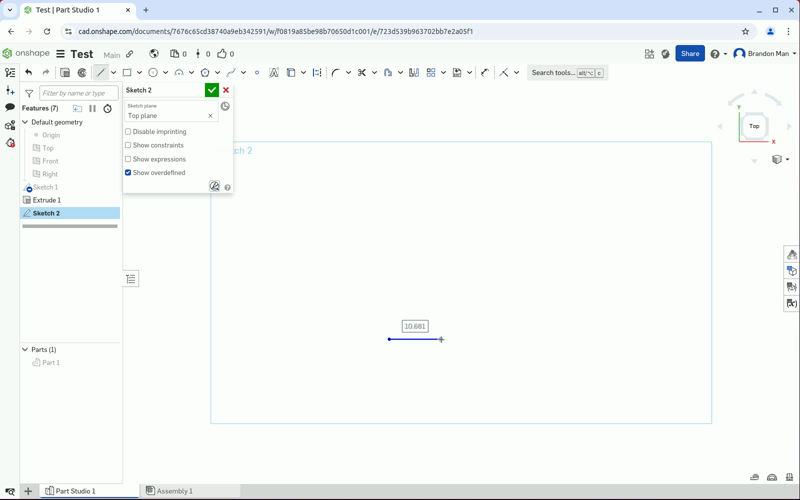
mouse_move(441, 226)
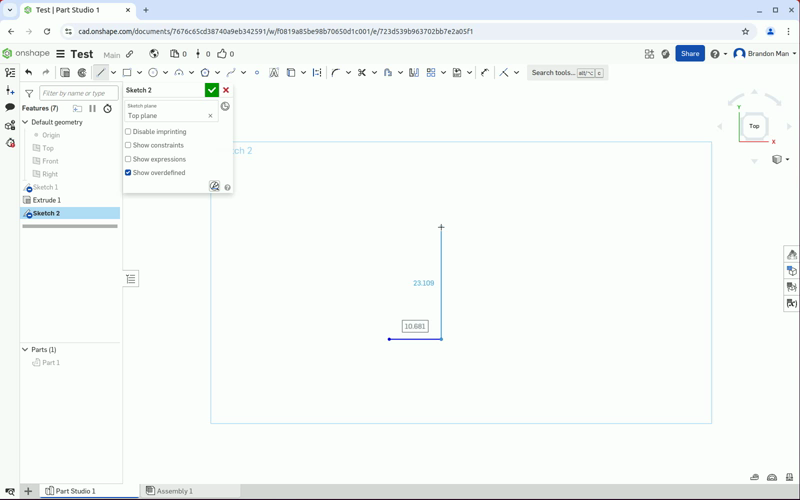
click(441, 226)
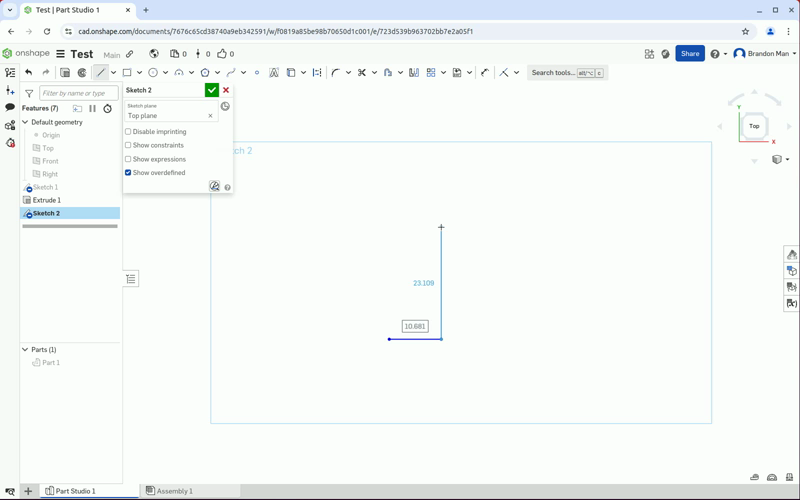
key_up(shift)
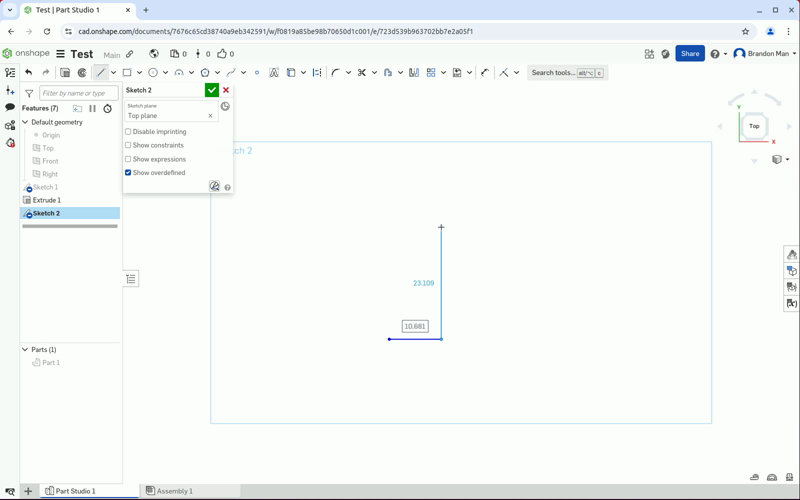
key_down(shift)
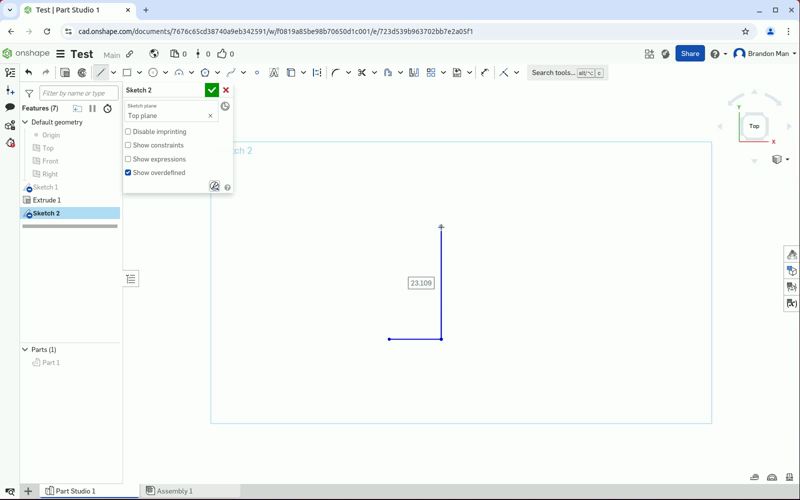
mouse_move(471, 226)
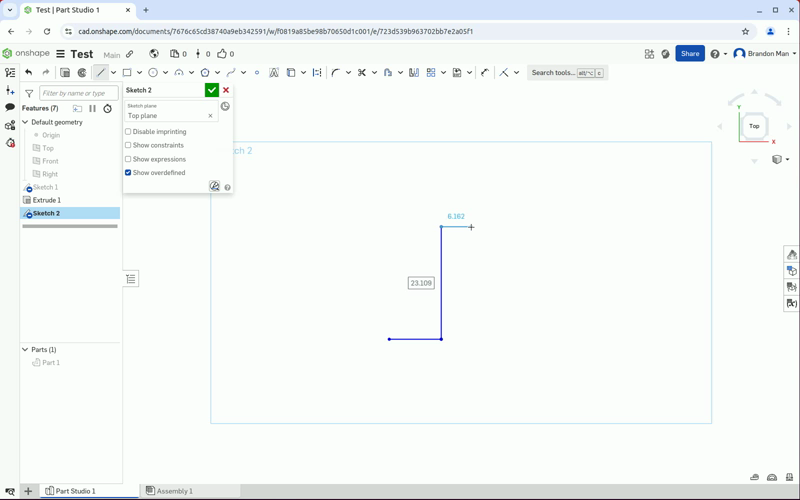
mouse_move(389, 226)
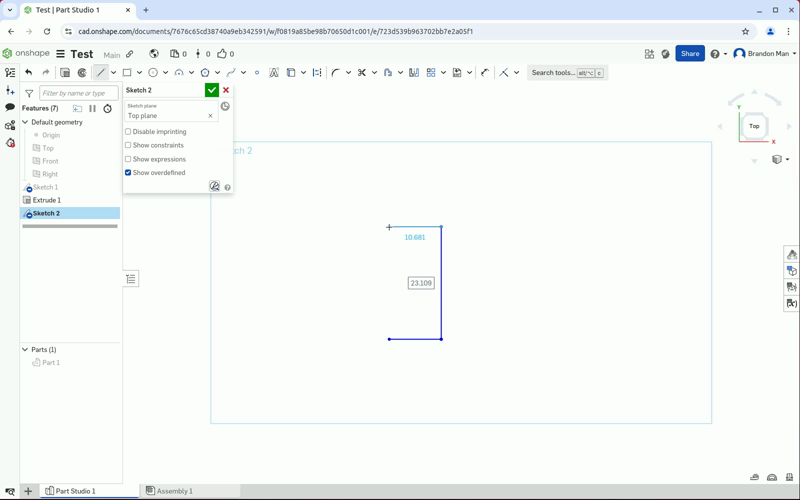
click(389, 226)
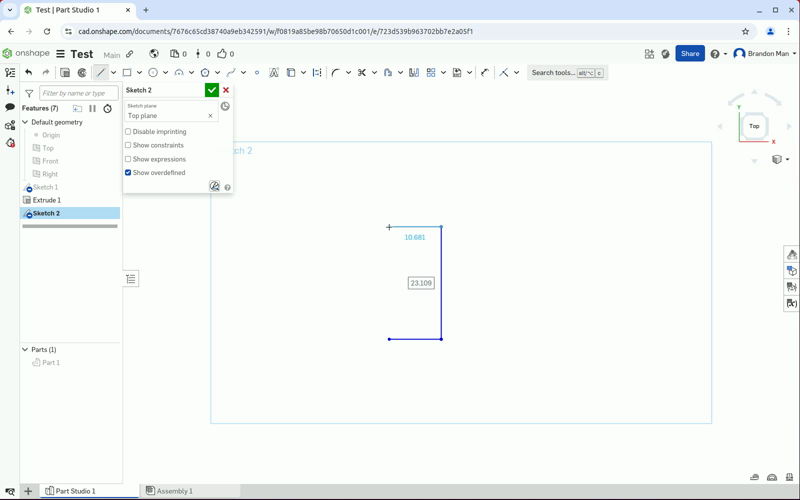
key_up(shift)
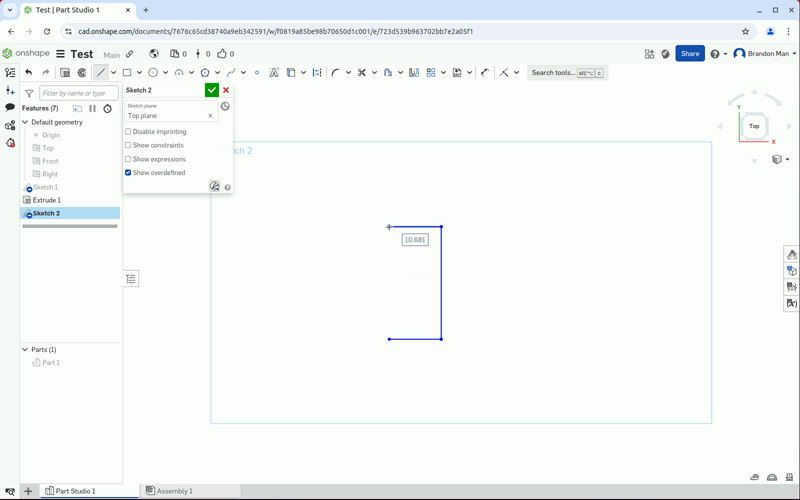
key_down(shift)
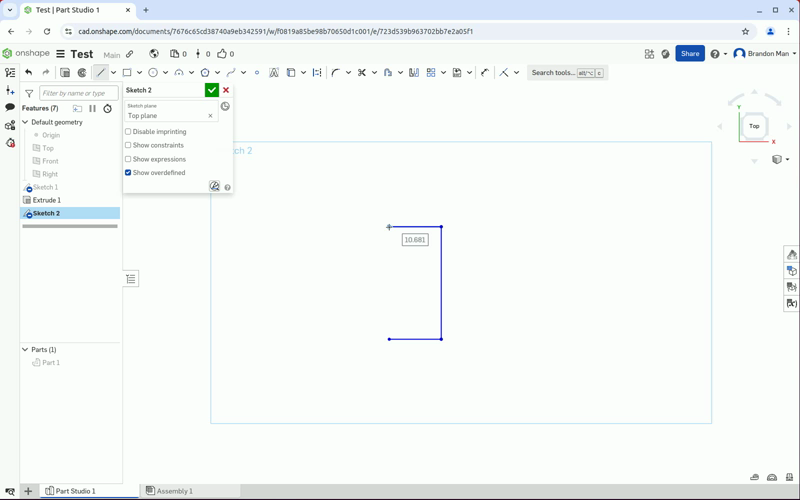
mouse_move(389, 339)
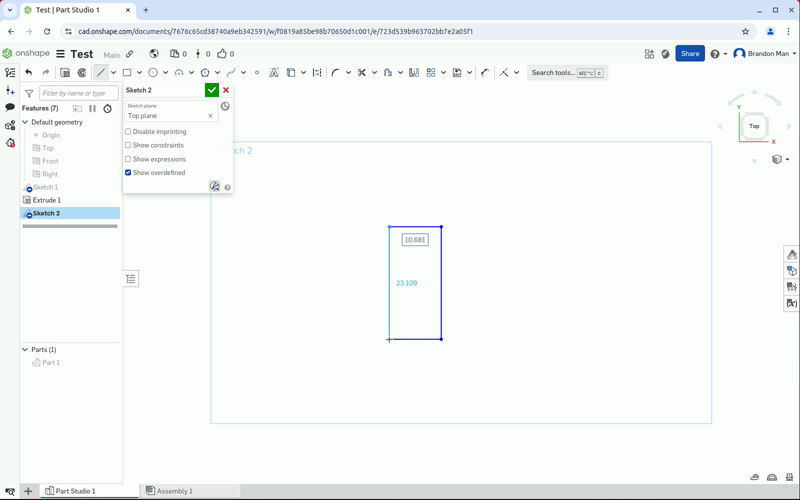
key_up(shift)
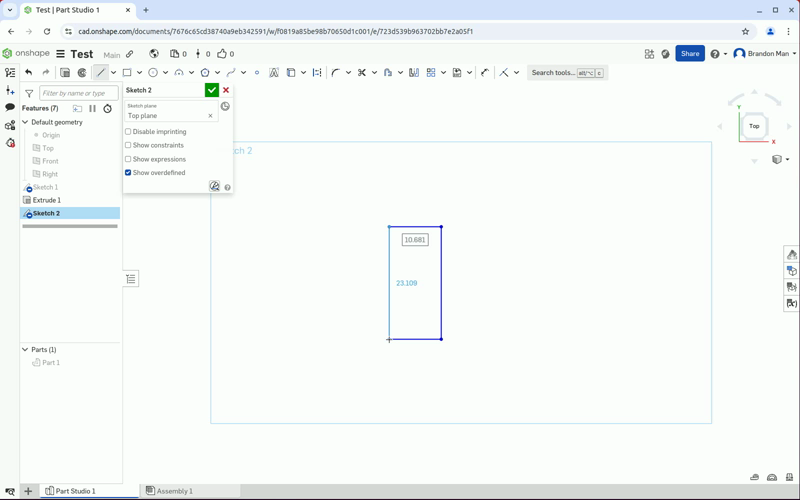
click(389, 339)
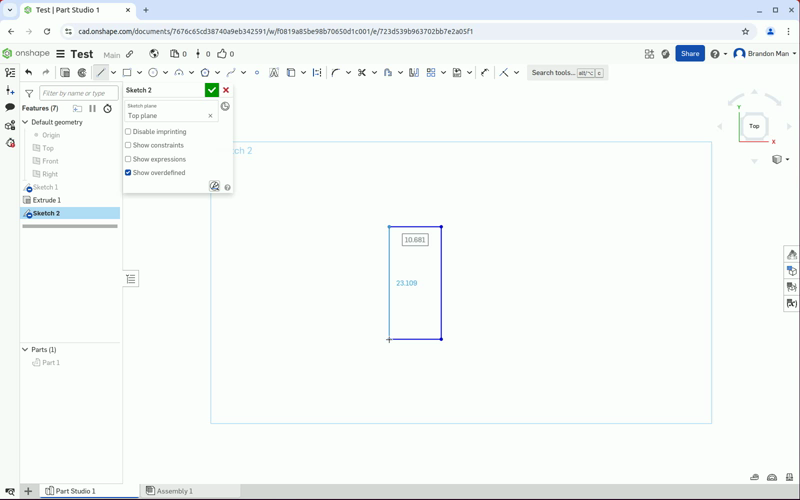
key(esc)
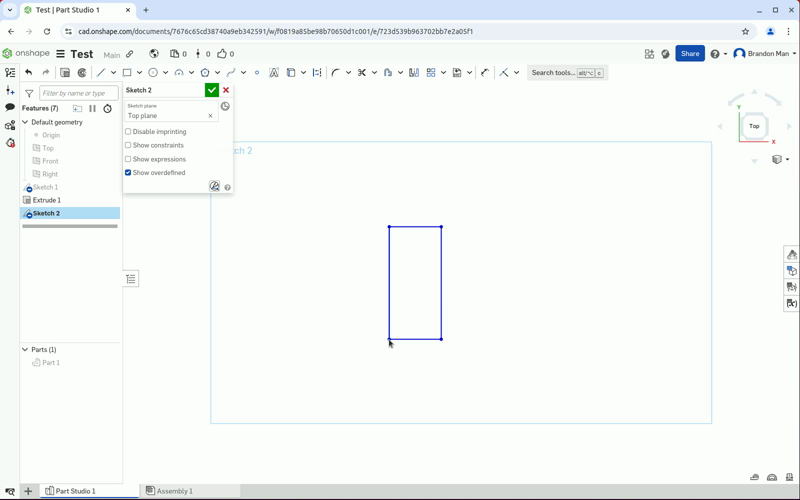
mouse_move(417, 259)
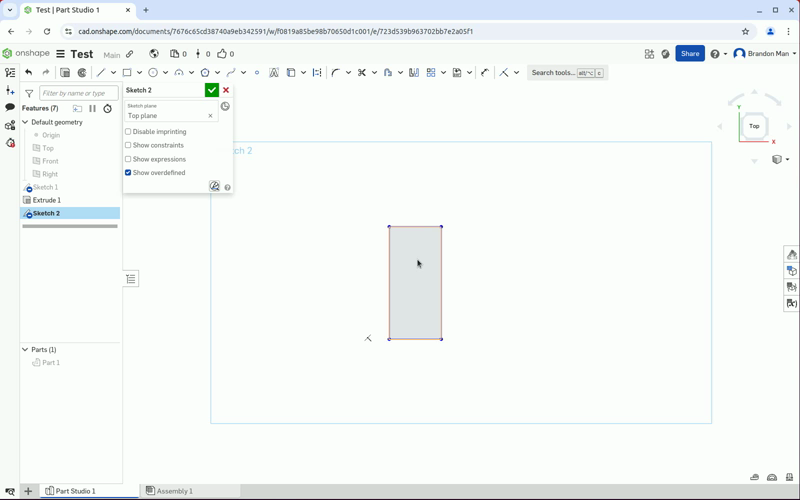
click(417, 259)
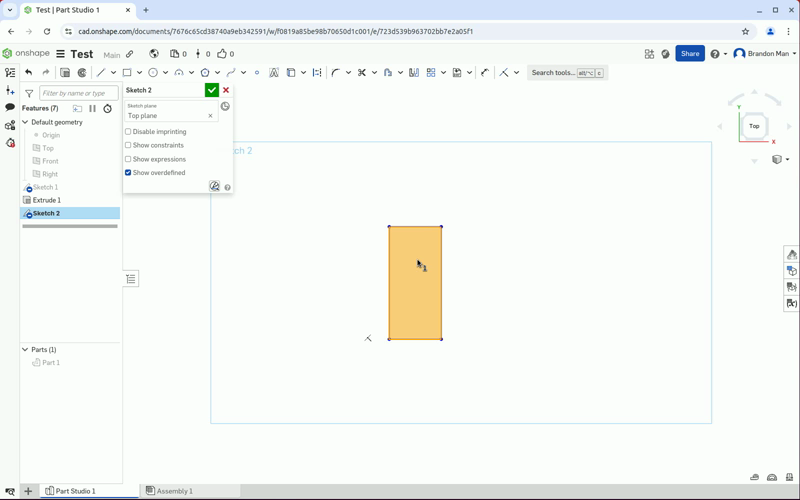
mouse_move(73, 352)
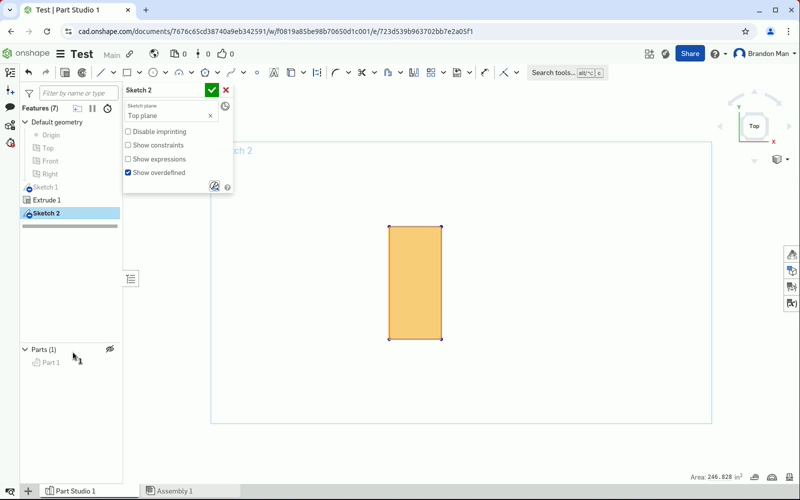
key(shift+y)
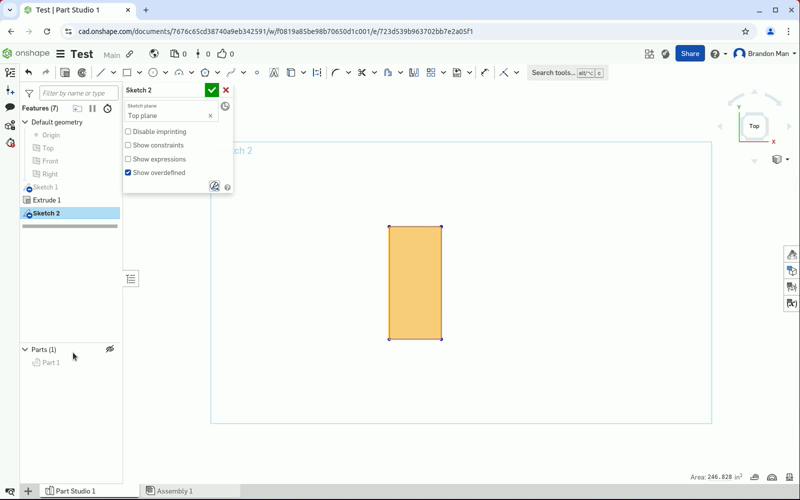
key(shift+e)
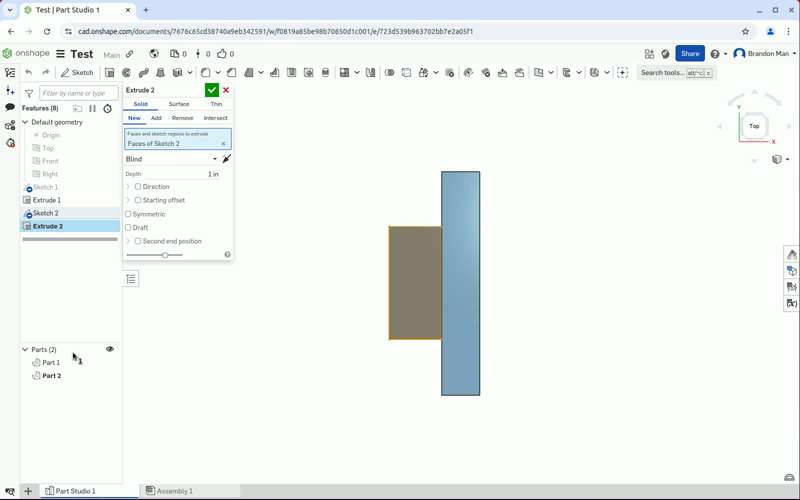
mouse_move(143, 106)
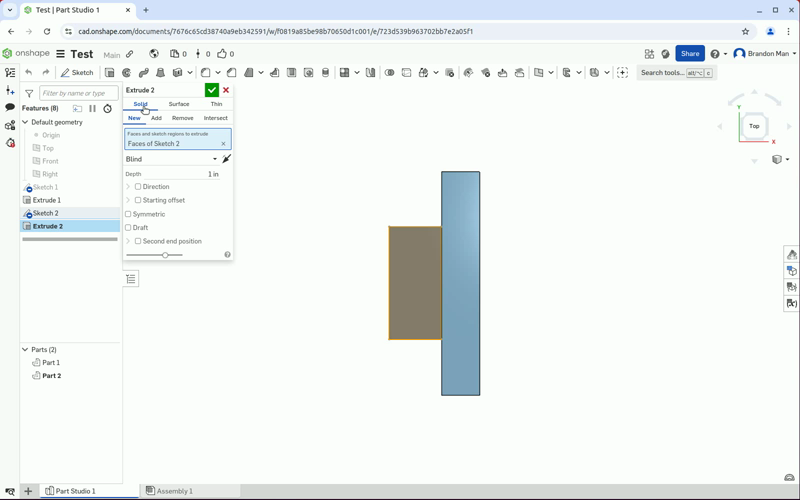
click(143, 106)
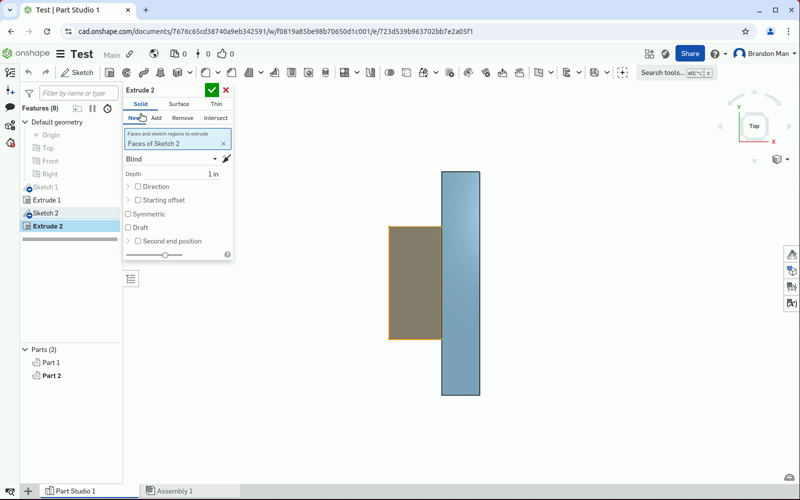
mouse_move(137, 120)
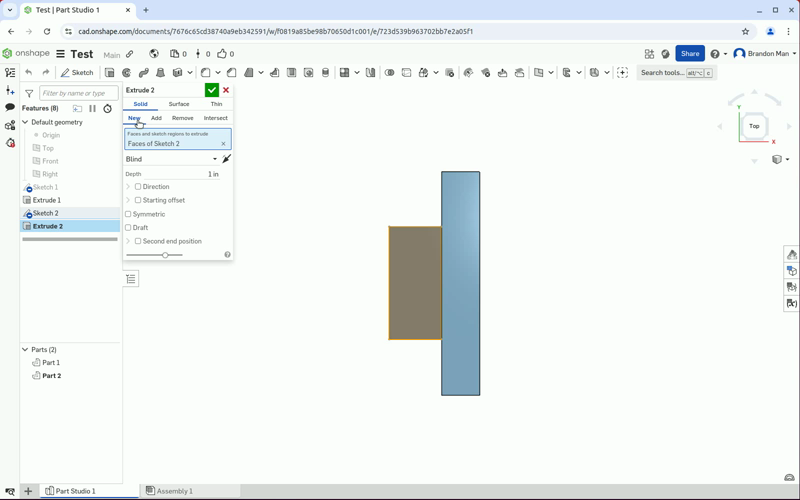
click(137, 120)
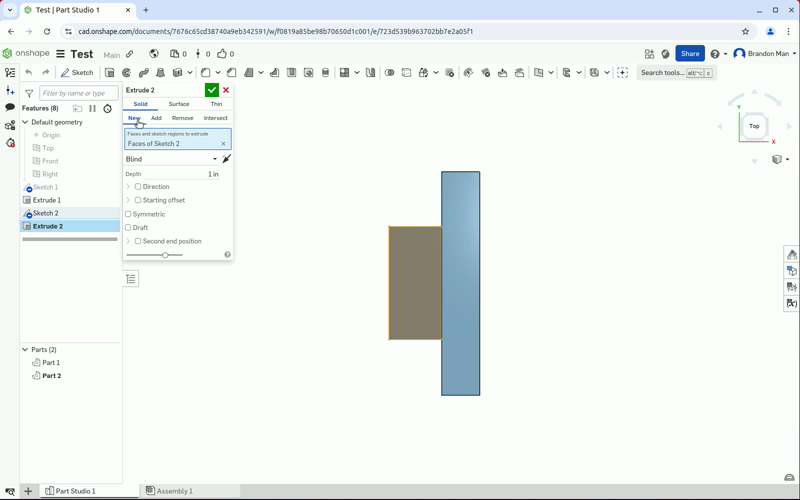
key(tab, 4)
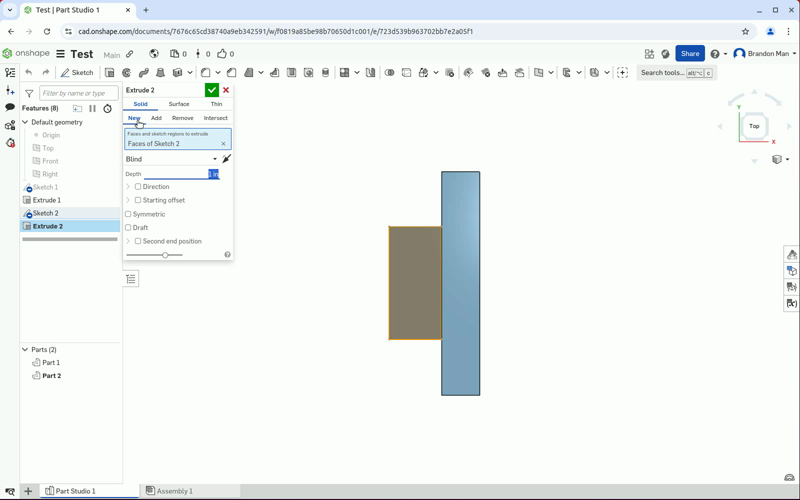
text(7.703)
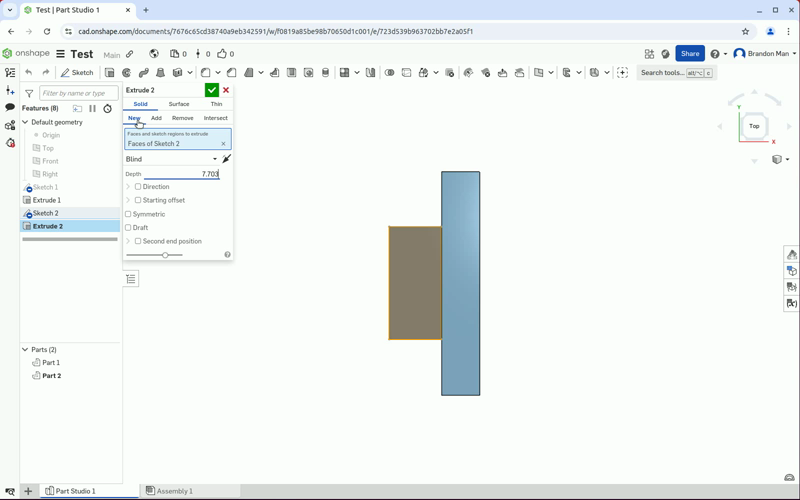
key(enter)
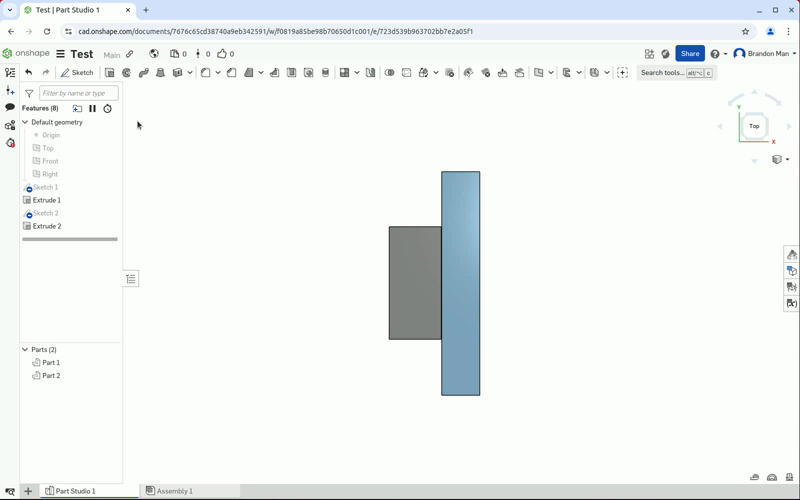
key(shift+h)
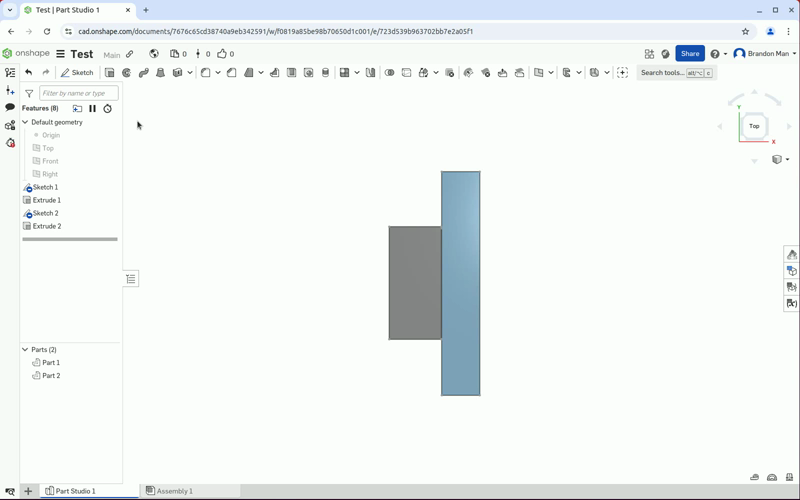
key(shift+h)
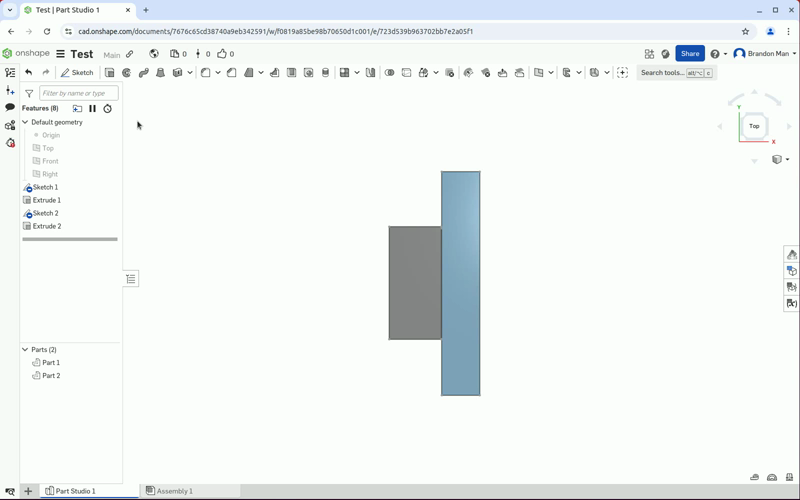
key(shift+7)
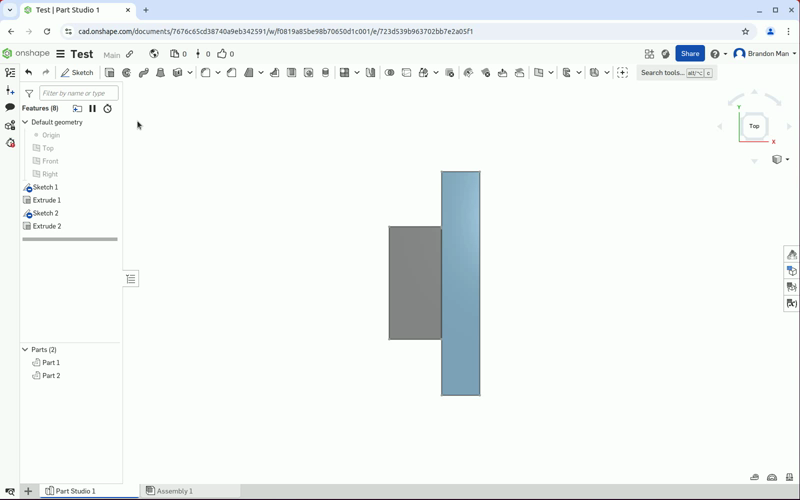
key(up, 3)
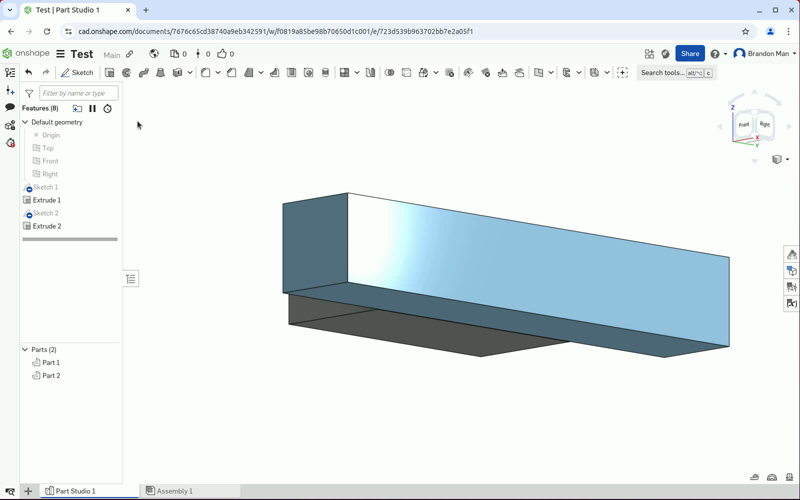
key(left, 3)
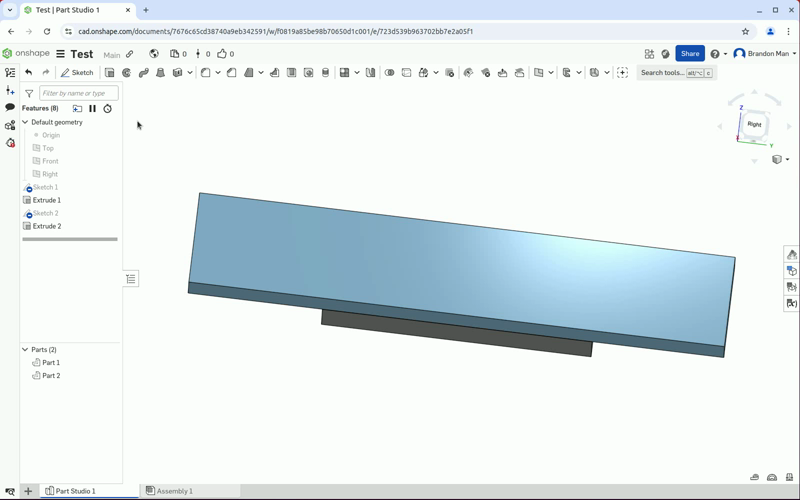
key(right, 3)
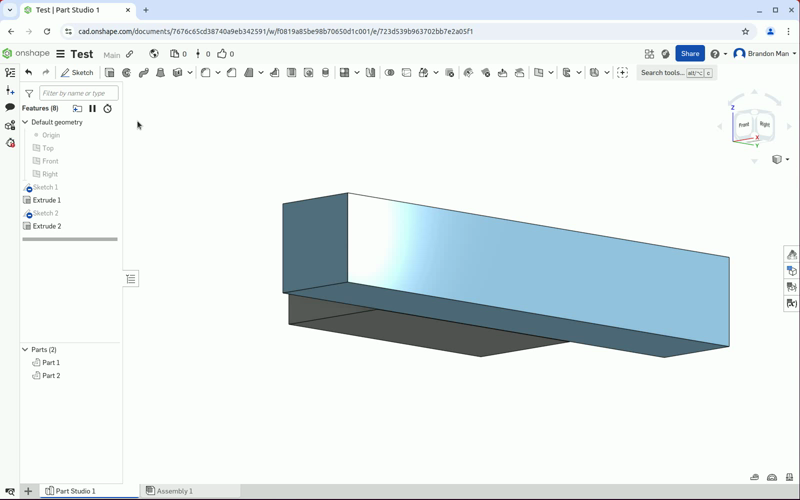
key(down, 3)
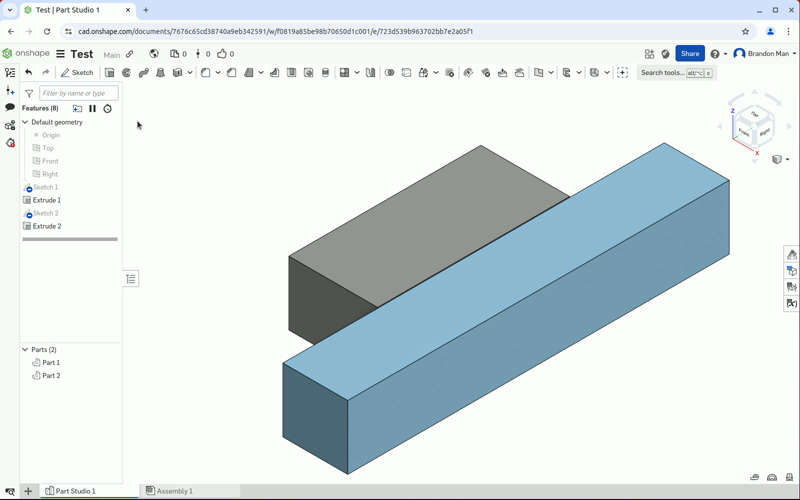
mouse_move(73, 189)
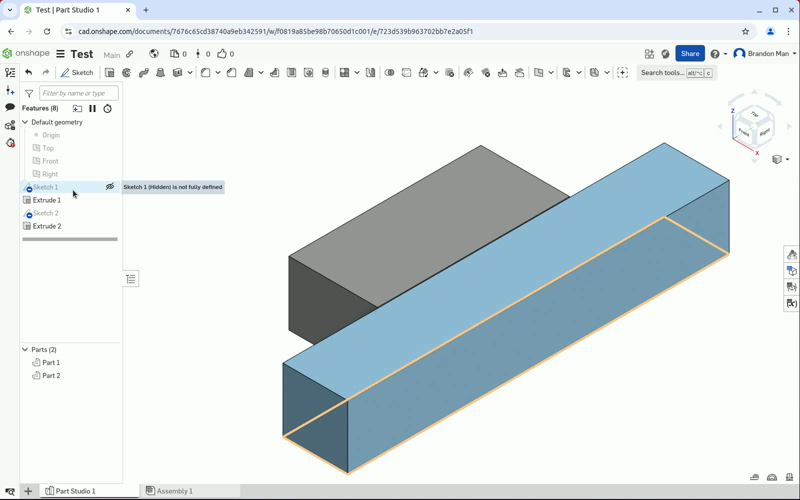
click(73, 189)